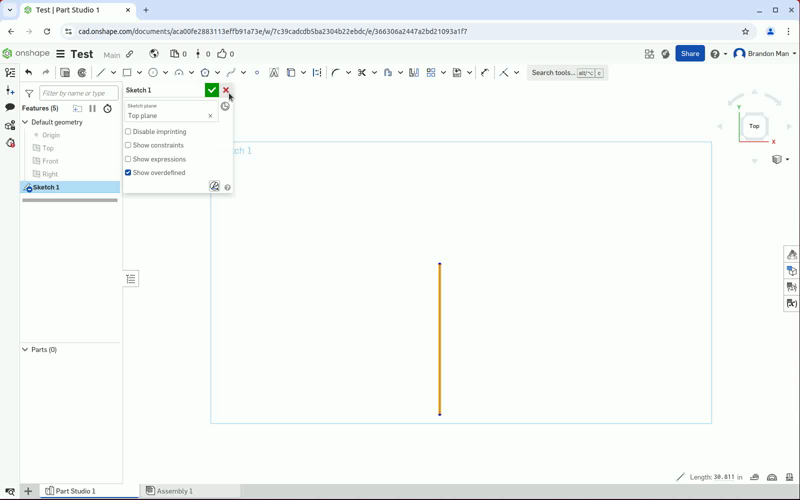
key(shift+h)
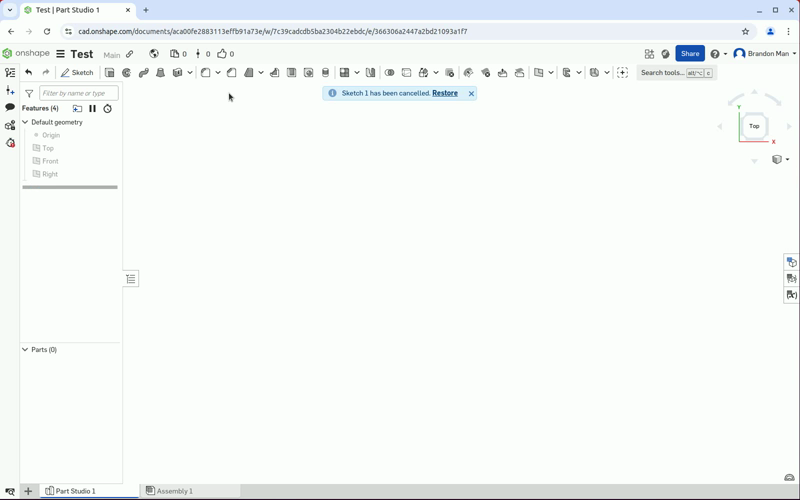
mouse_move(73, 352)
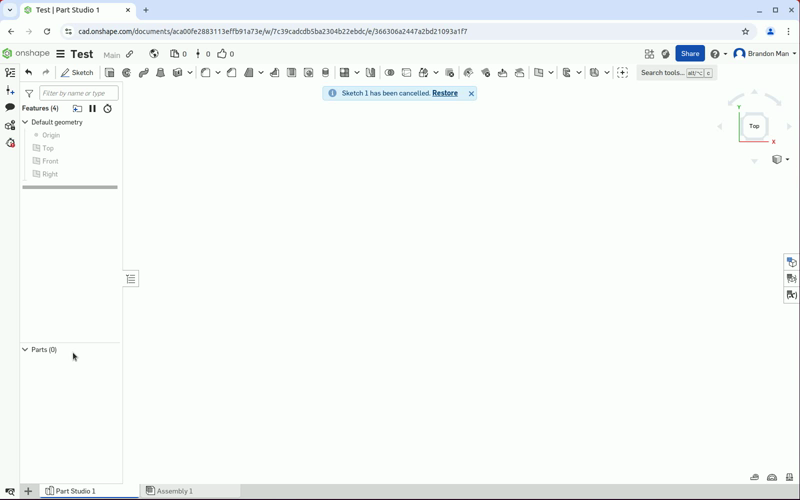
key(y)
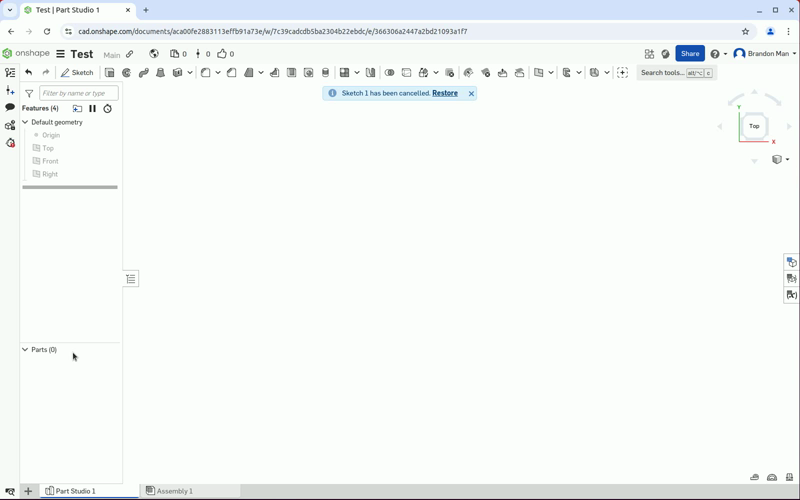
key(shift+p)
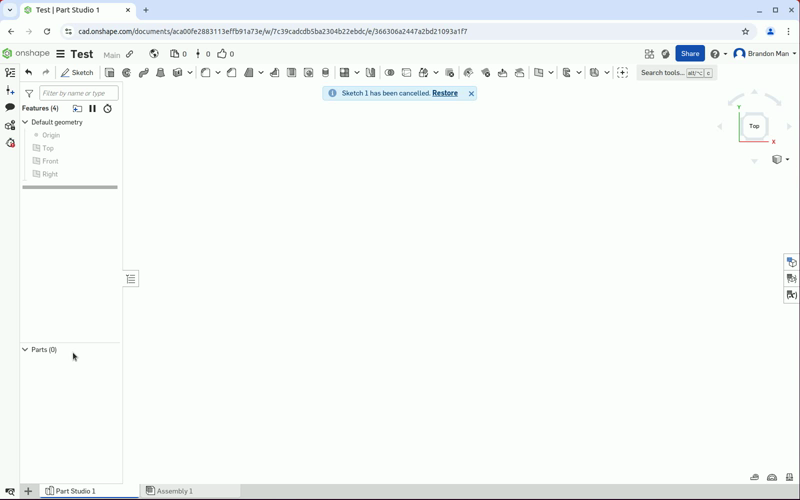
key(space)
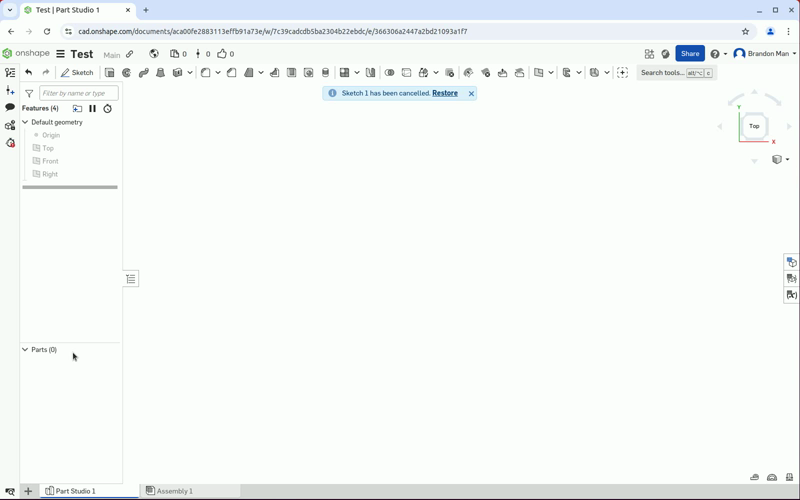
key_down(shift)
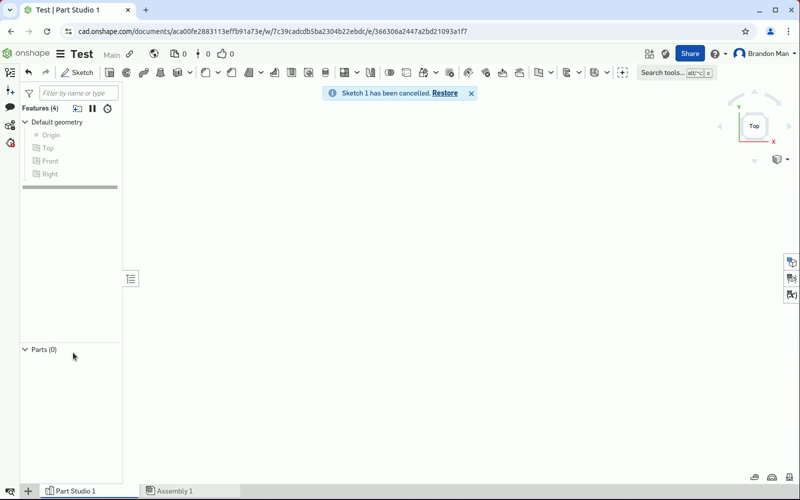
key(up)
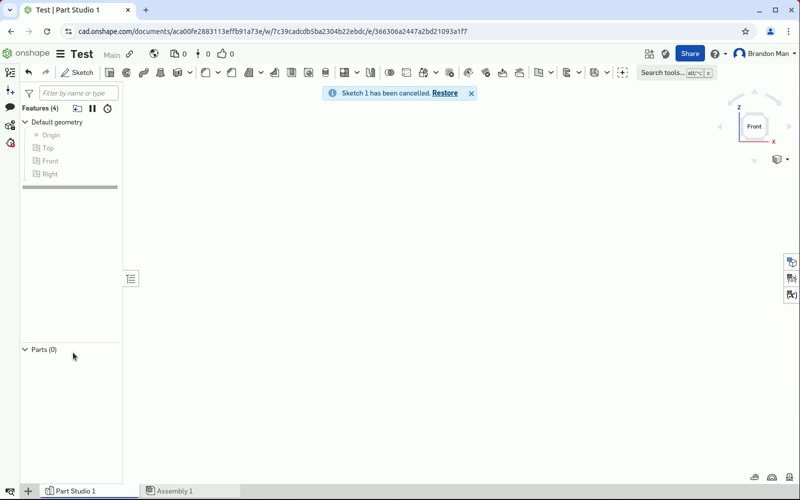
key_up(shift)
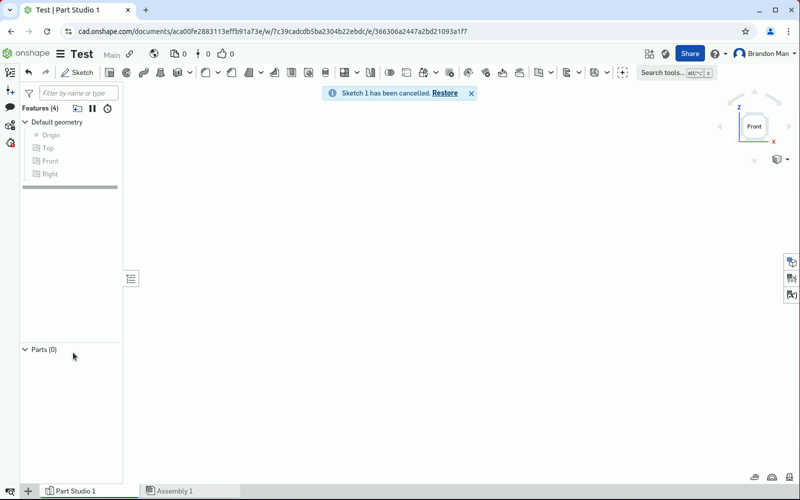
mouse_move(73, 352)
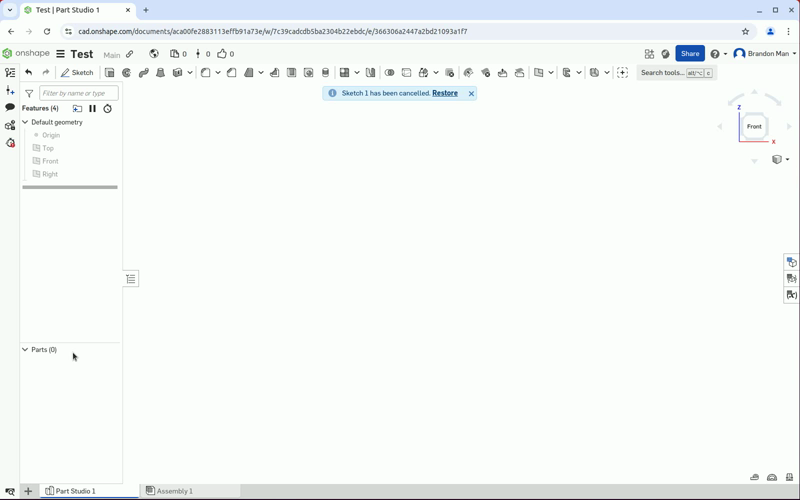
key(shift+y)
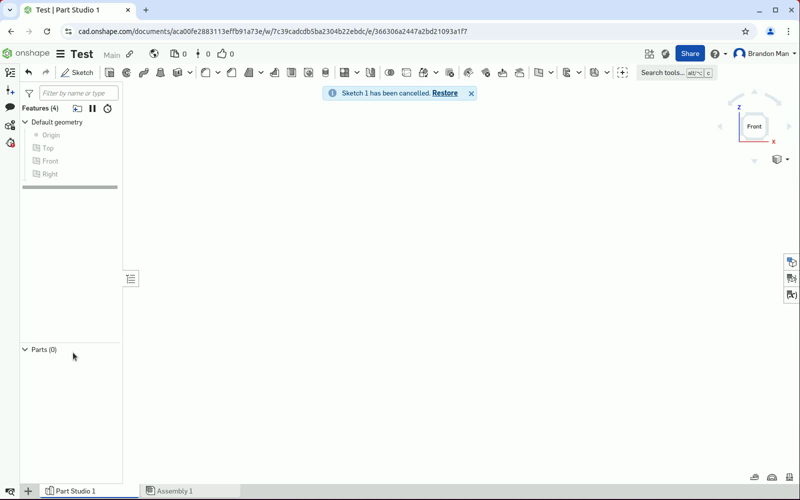
key(shift+s)
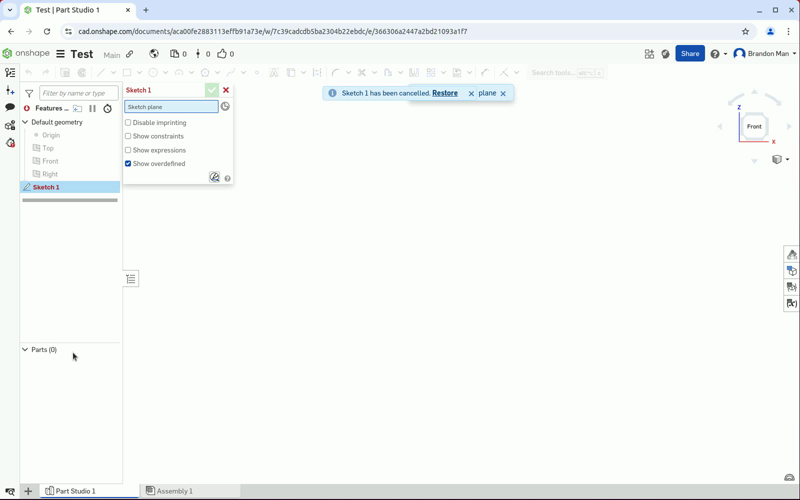
mouse_move(73, 163)
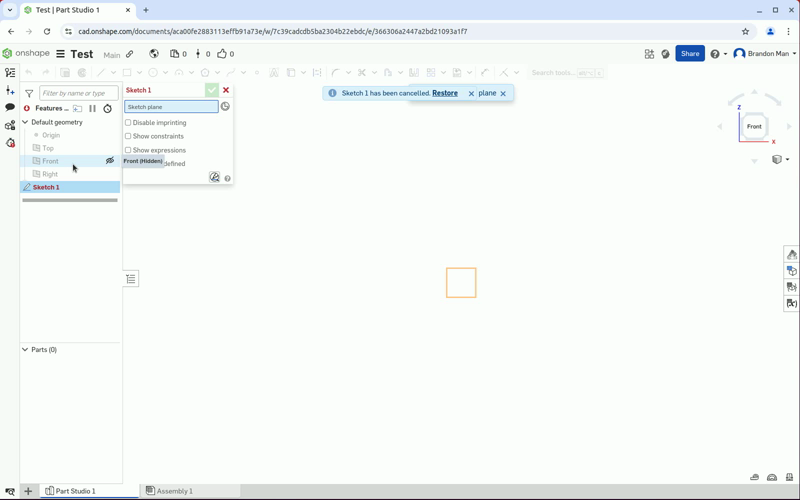
click(73, 163)
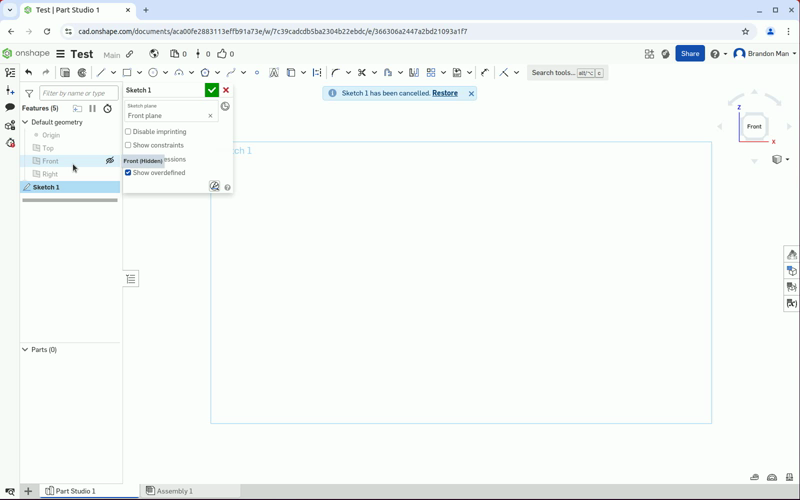
mouse_move(73, 352)
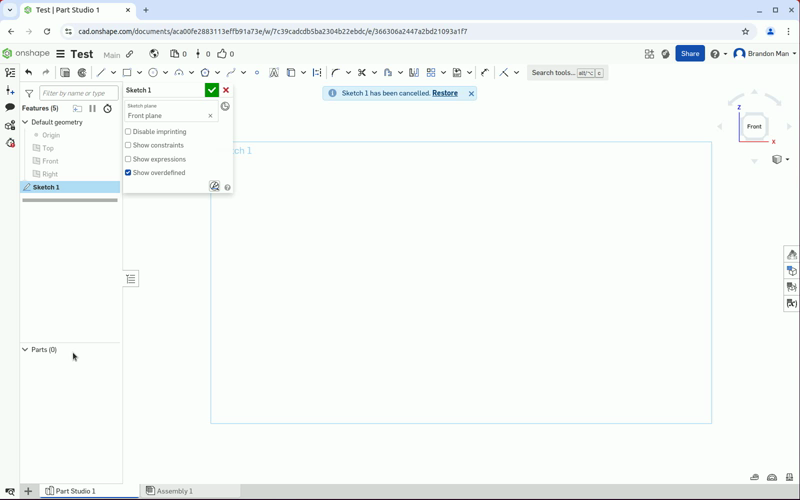
key(y)
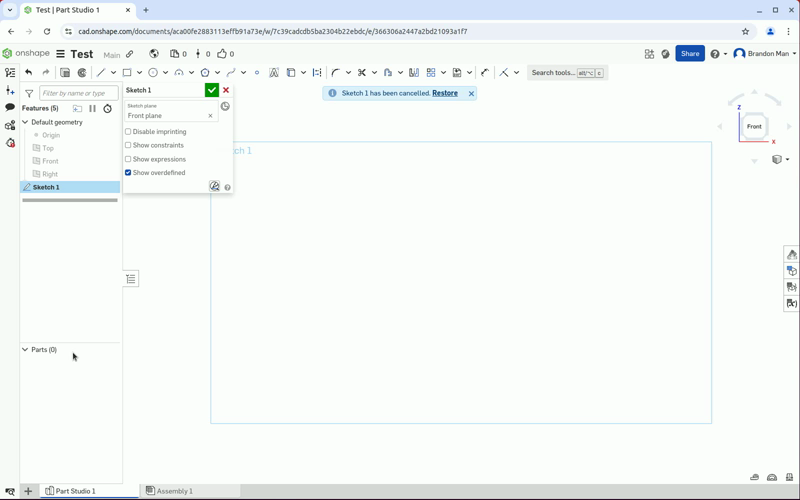
key(l)
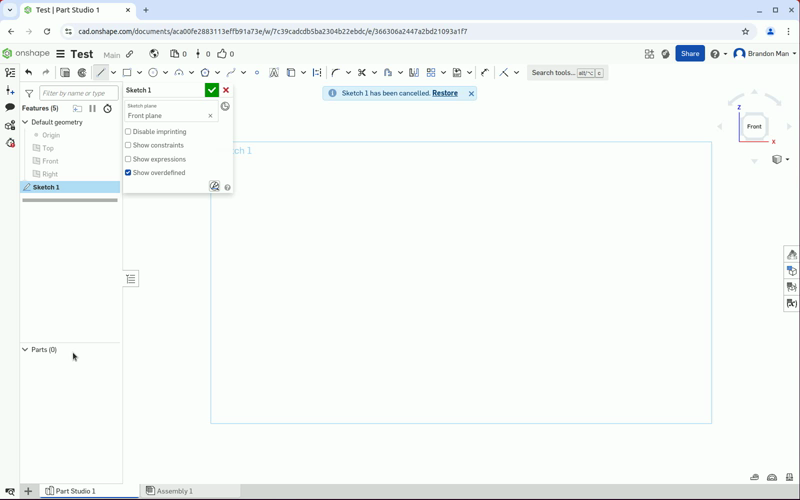
key_down(shift)
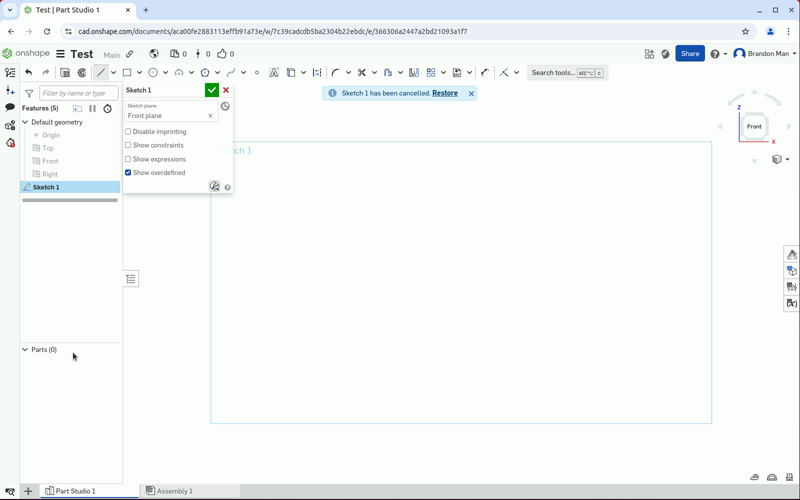
mouse_move(382, 282)
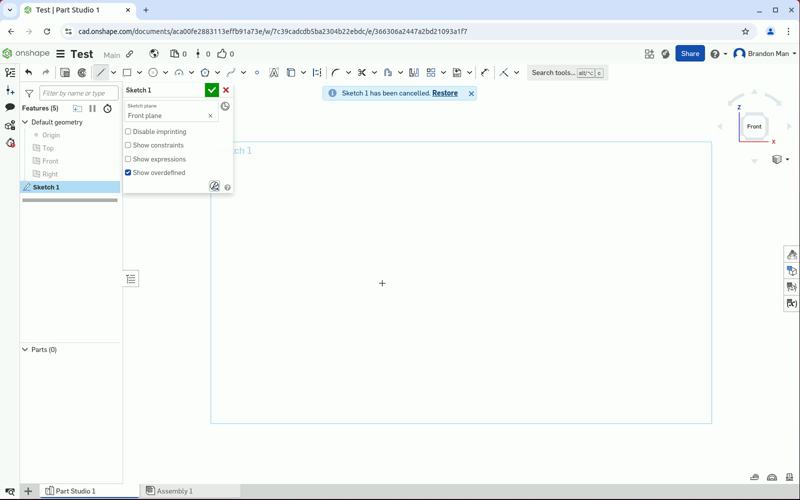
click(382, 282)
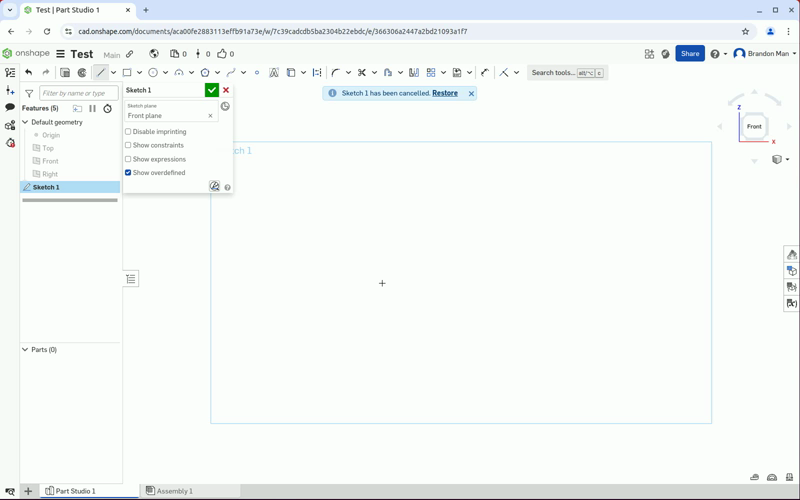
key_up(shift)
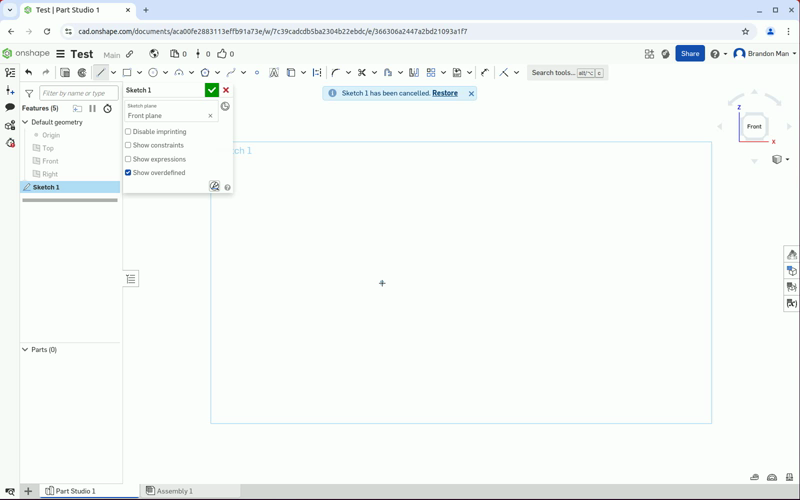
key_down(shift)
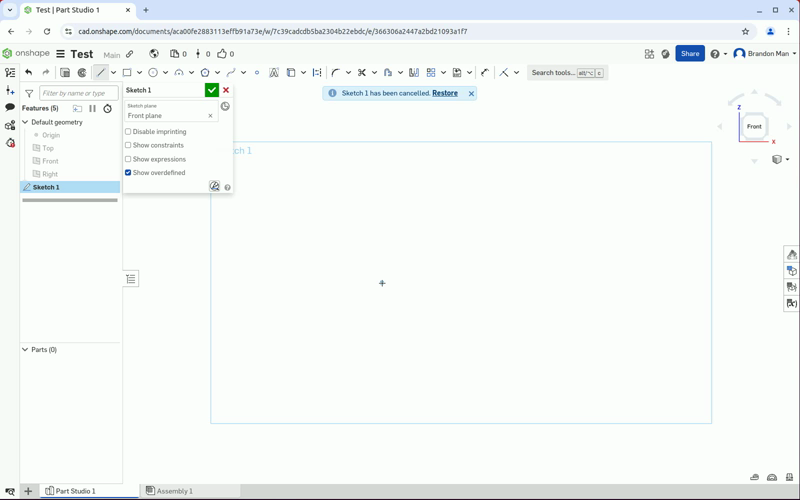
mouse_move(538, 282)
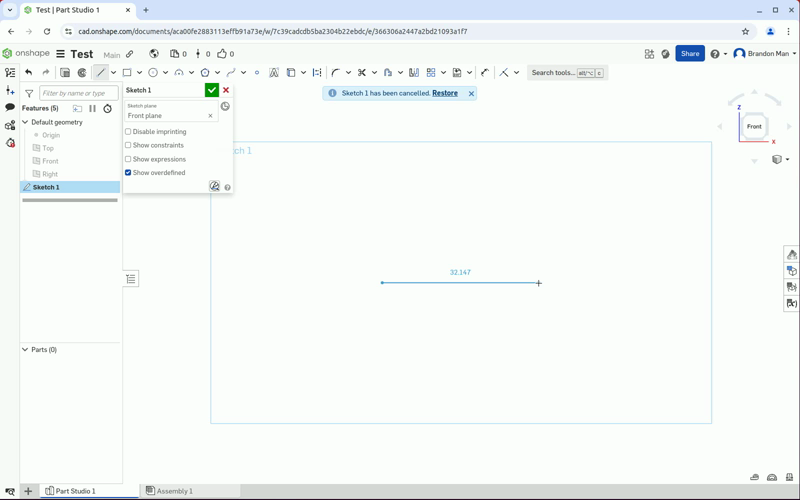
click(538, 282)
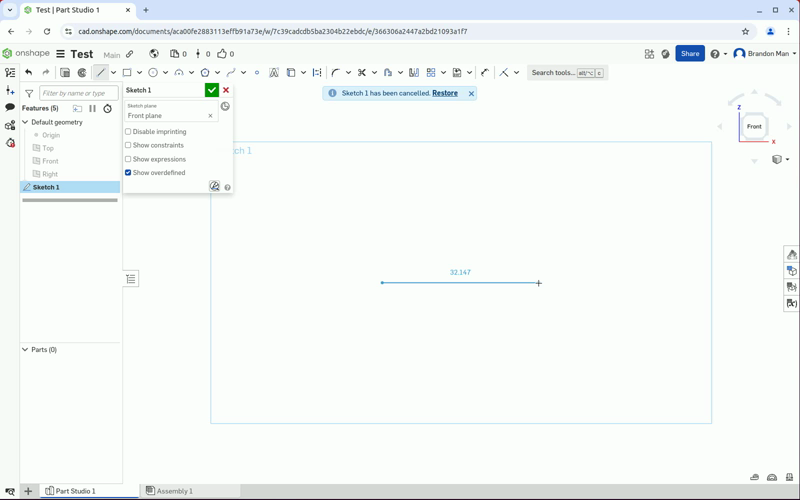
key_up(shift)
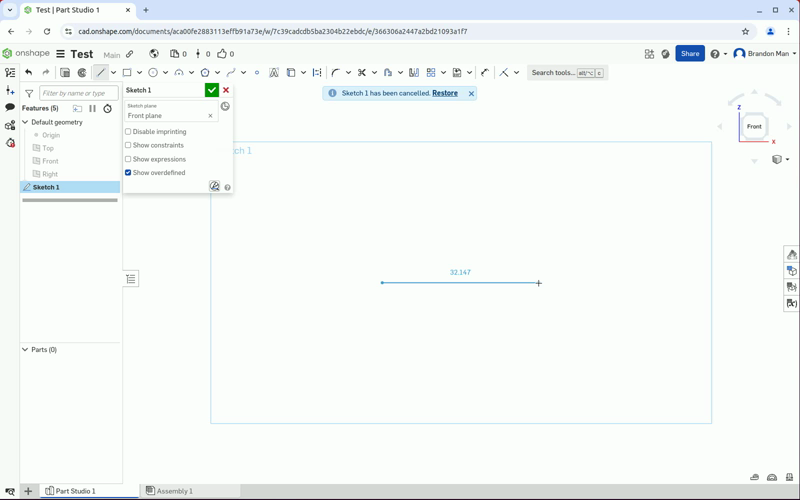
key_down(shift)
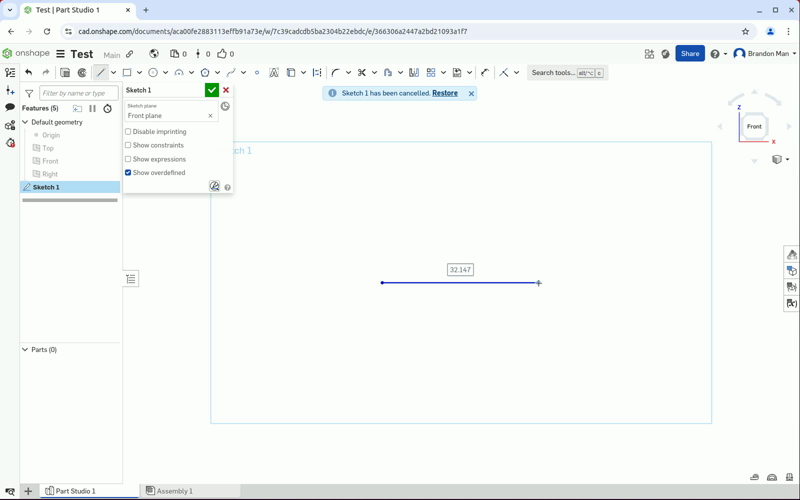
mouse_move(538, 203)
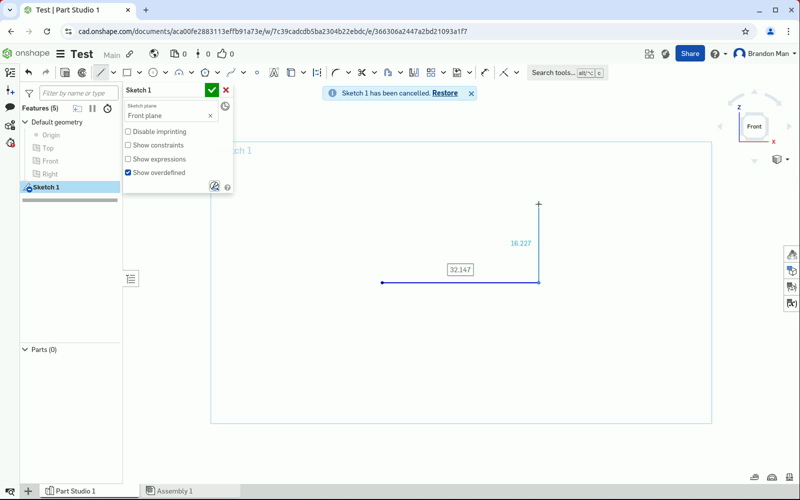
click(538, 203)
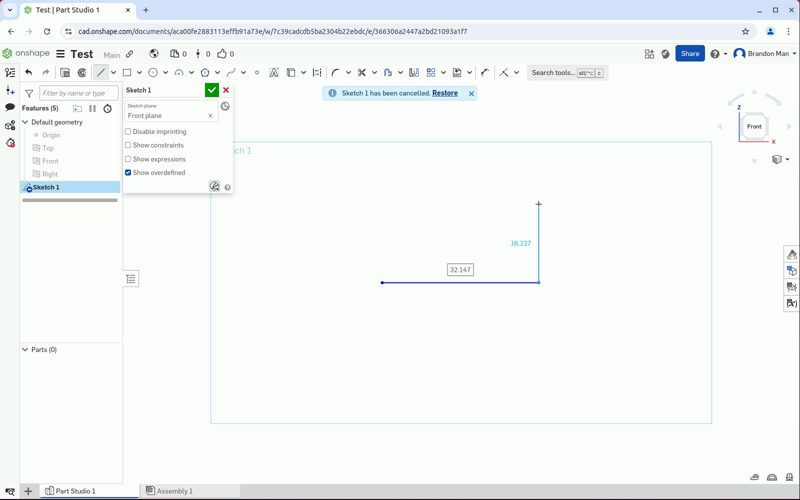
key_up(shift)
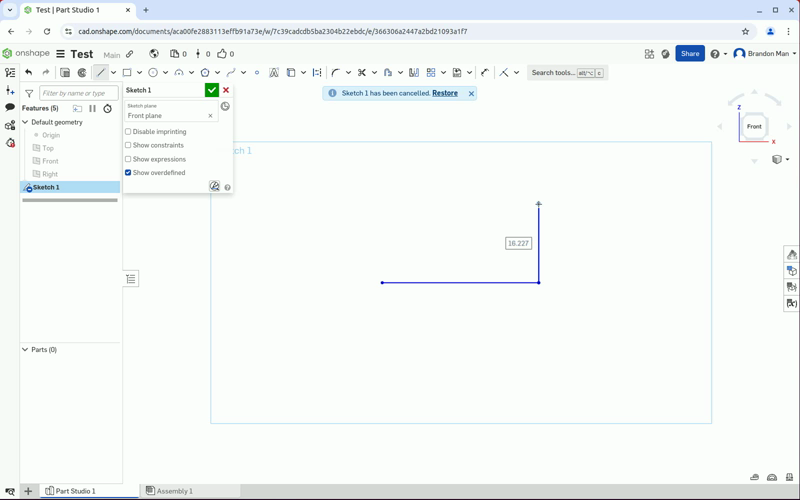
key_down(shift)
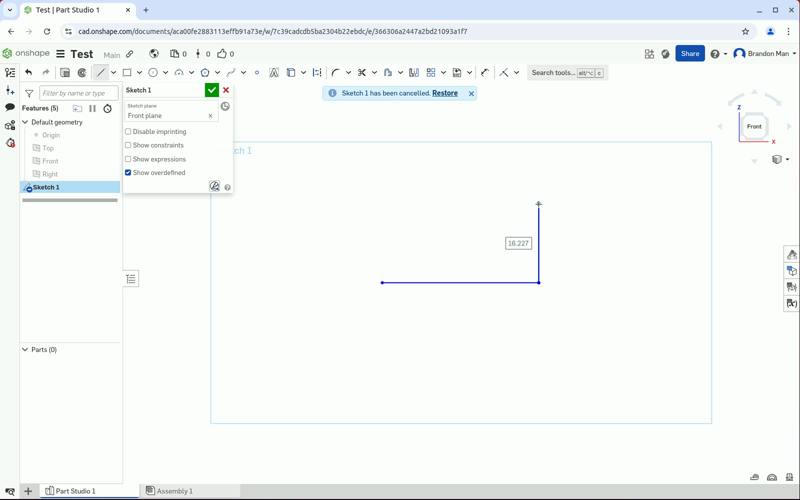
mouse_move(568, 203)
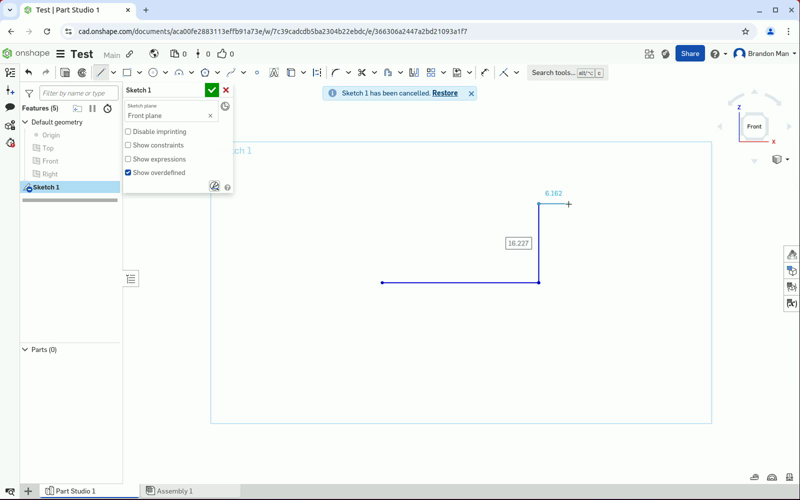
mouse_move(515, 203)
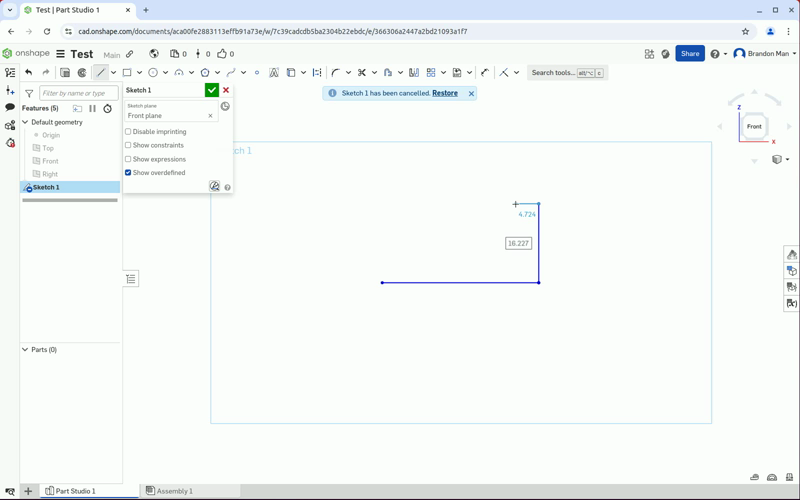
click(515, 203)
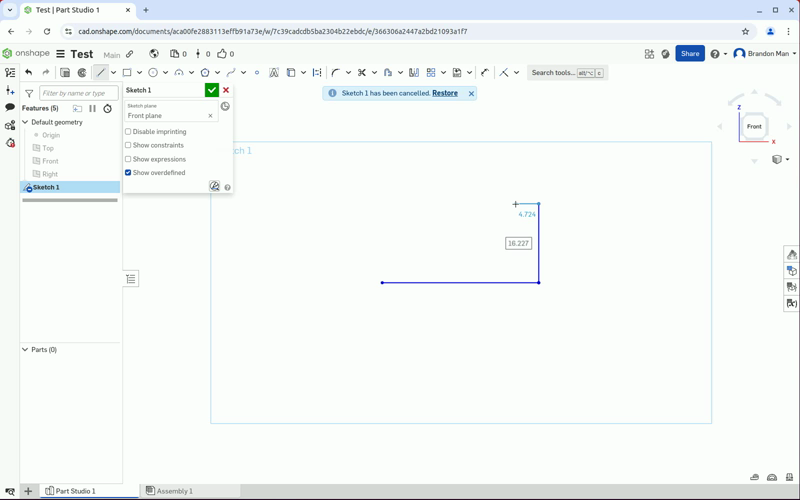
key_up(shift)
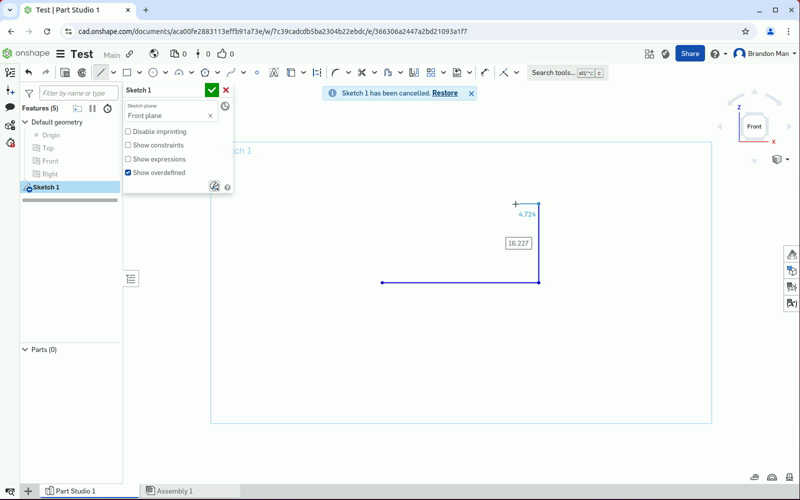
key_down(shift)
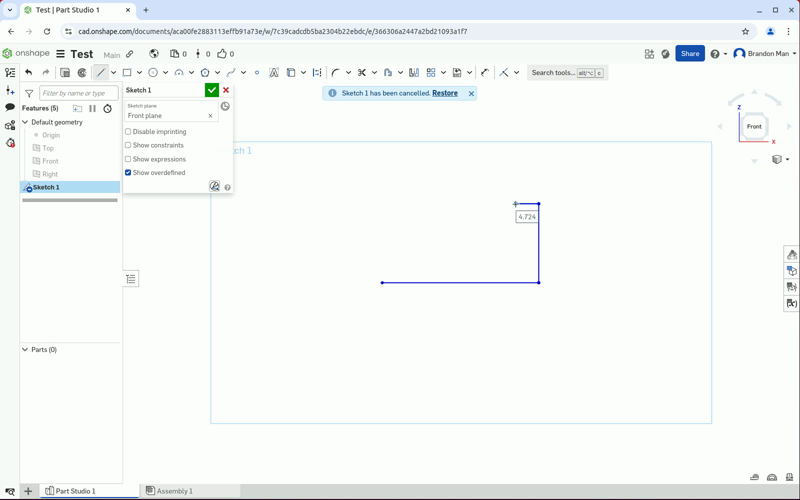
mouse_move(545, 203)
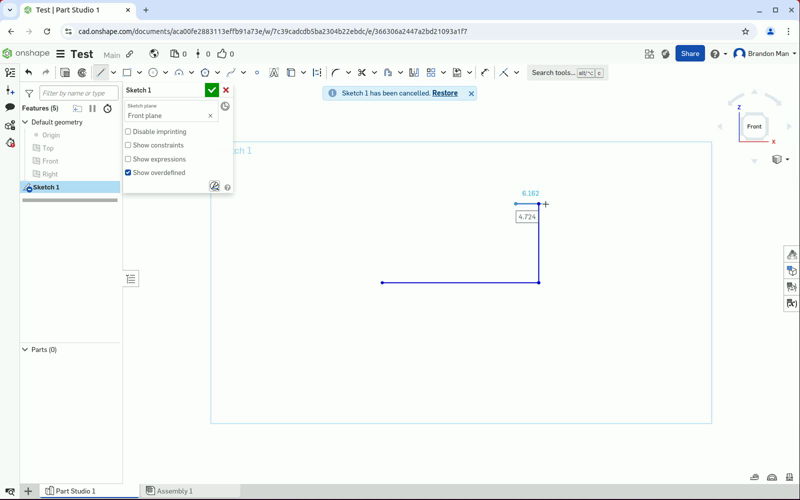
mouse_move(515, 259)
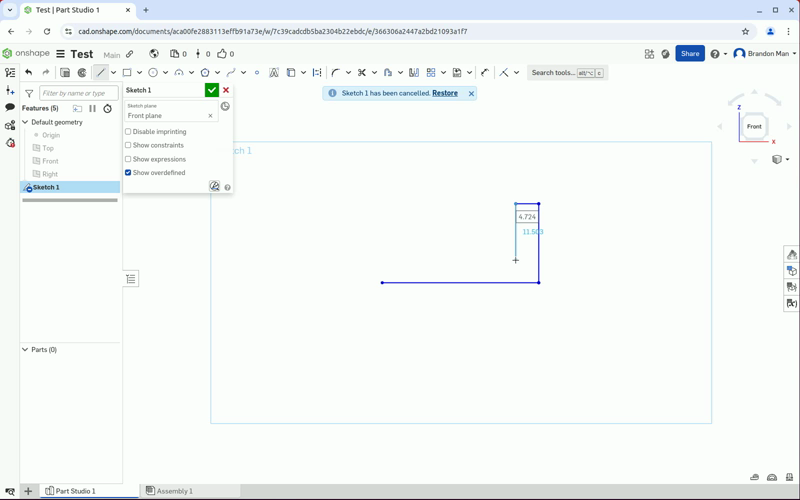
click(515, 259)
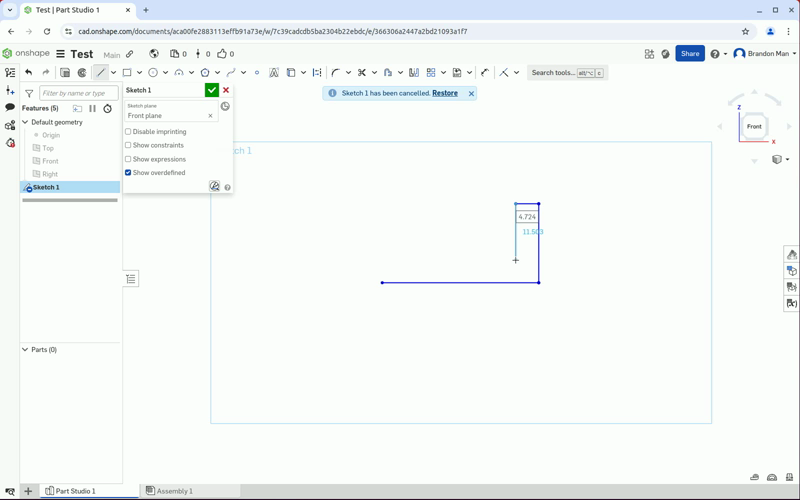
key_up(shift)
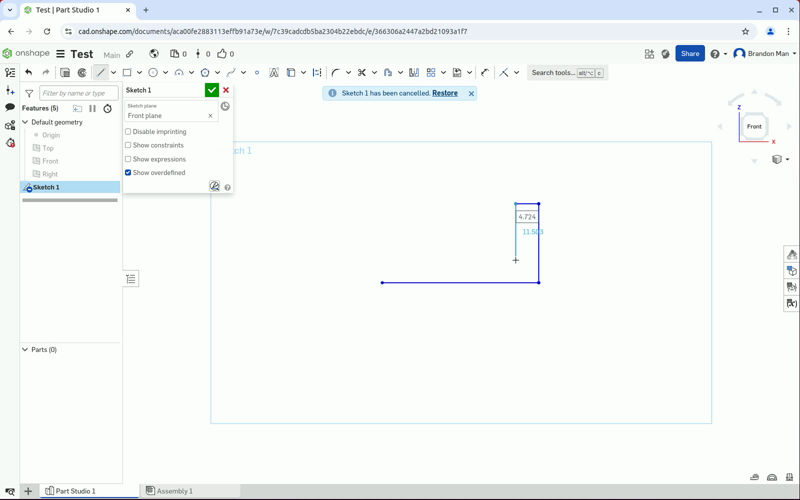
key_down(shift)
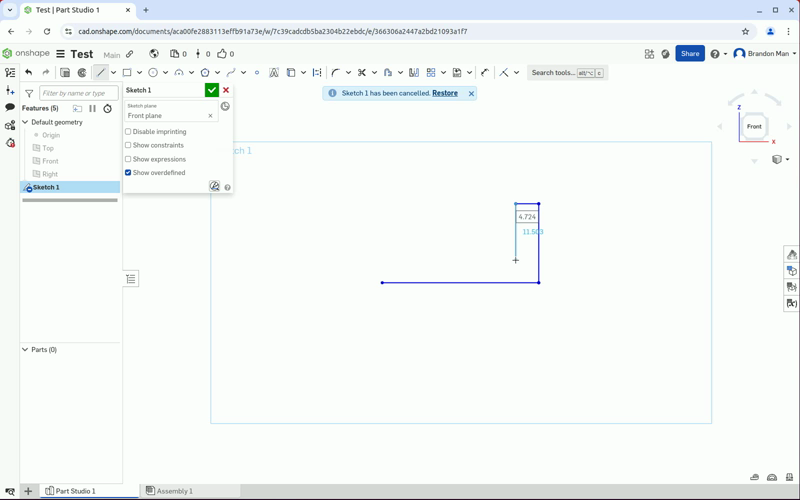
mouse_move(405, 259)
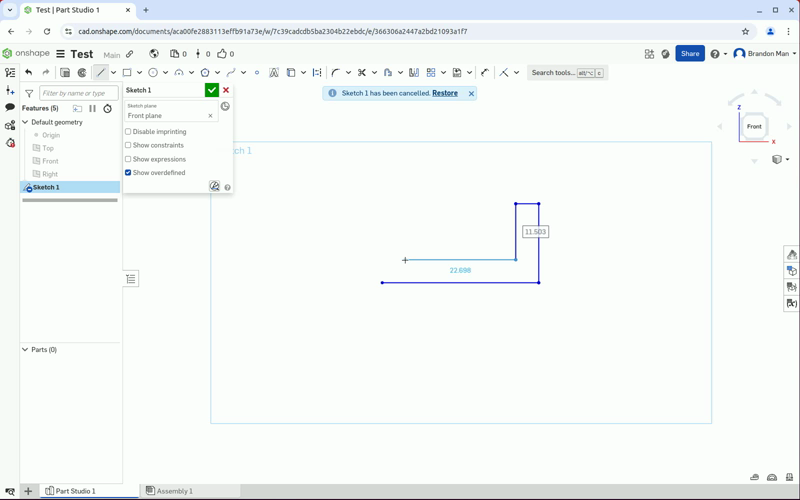
click(405, 259)
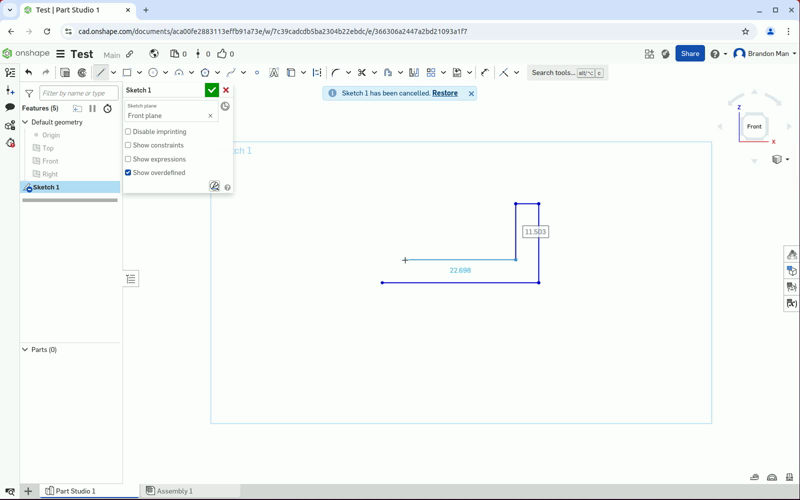
key_up(shift)
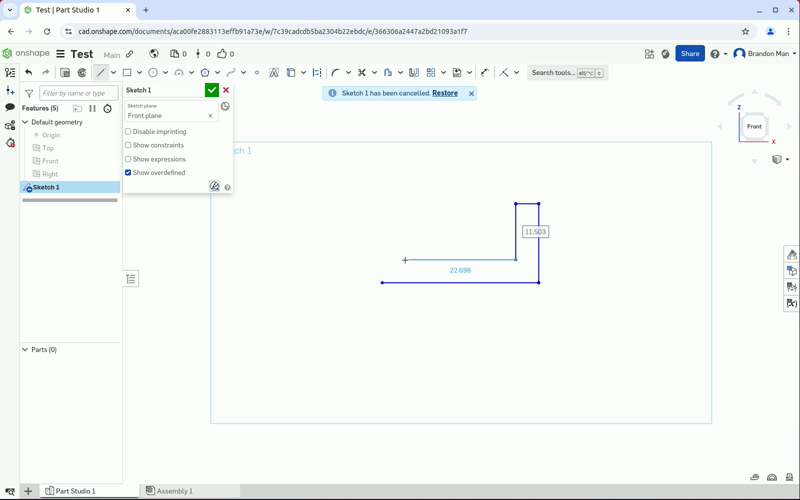
key_down(shift)
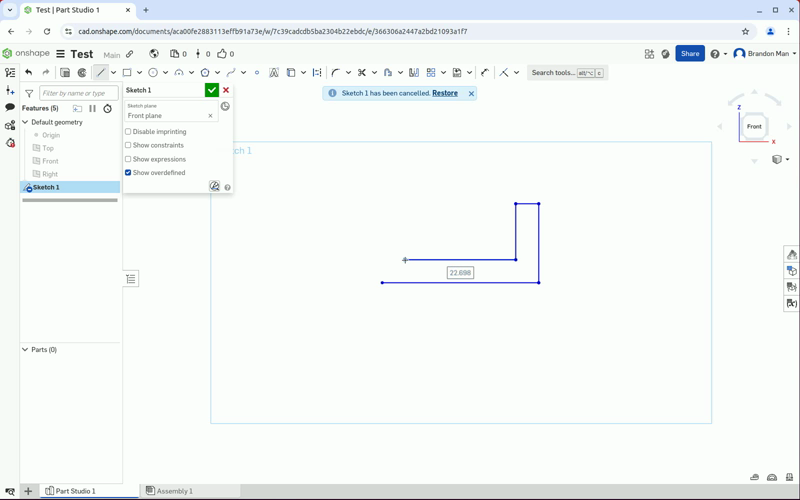
mouse_move(435, 259)
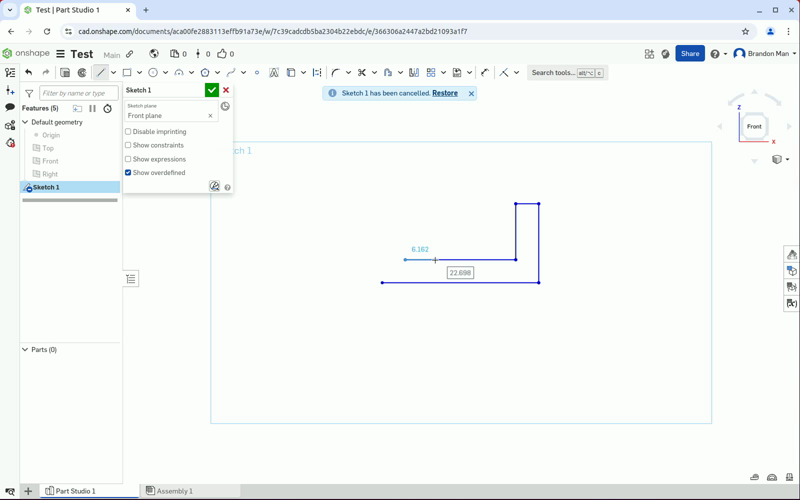
mouse_move(405, 203)
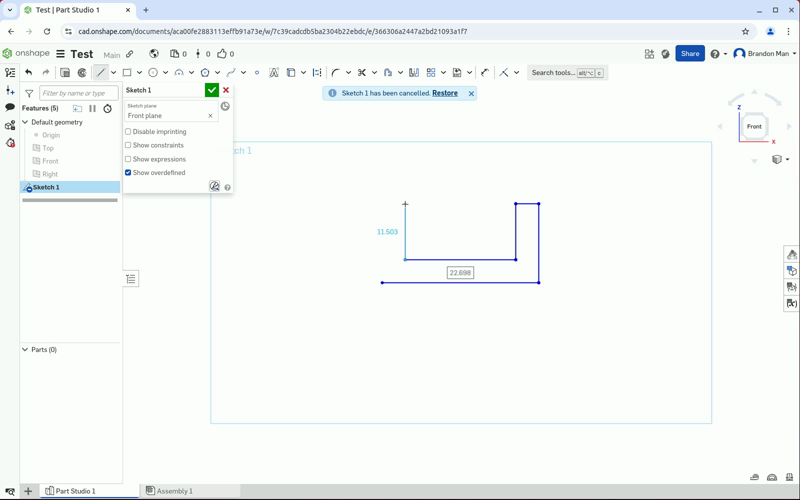
click(405, 203)
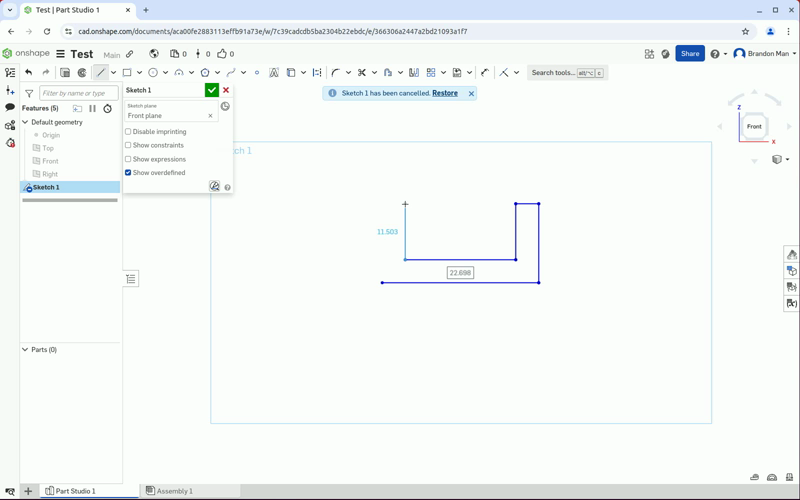
key_up(shift)
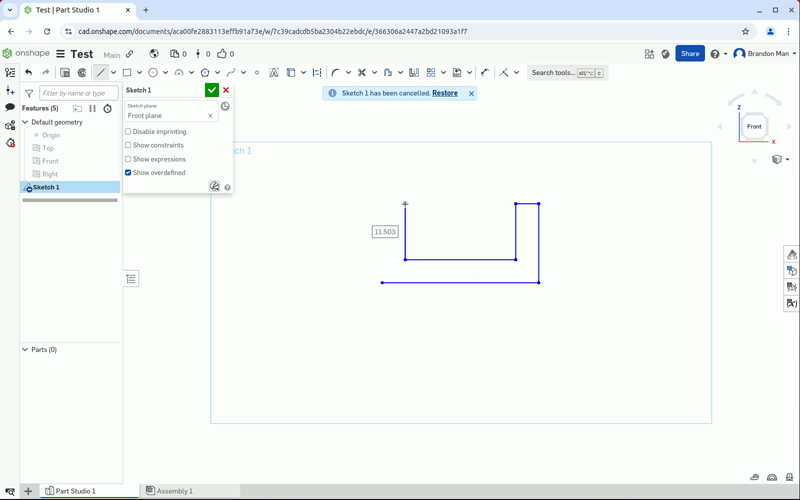
key_down(shift)
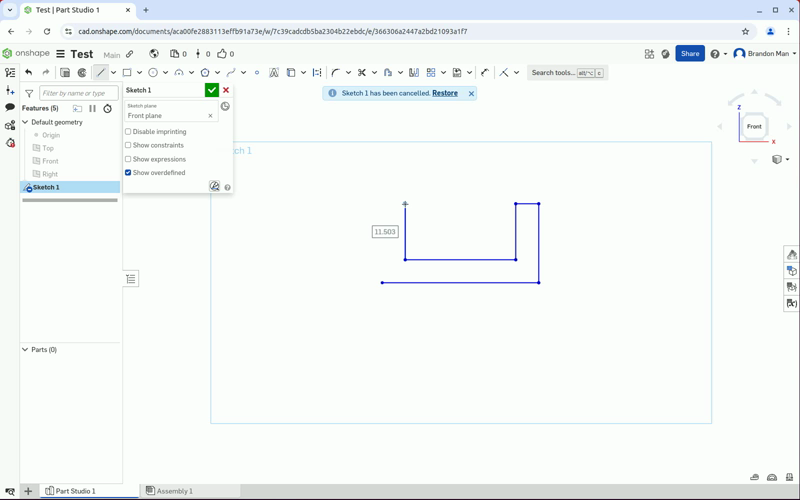
mouse_move(435, 203)
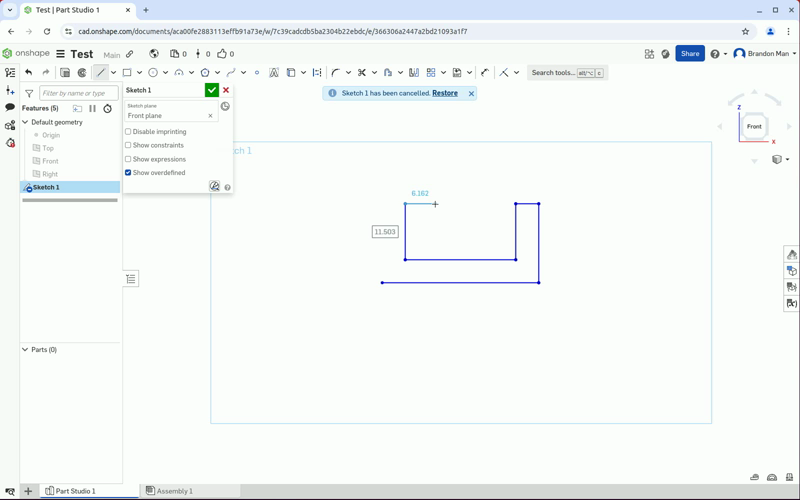
mouse_move(382, 203)
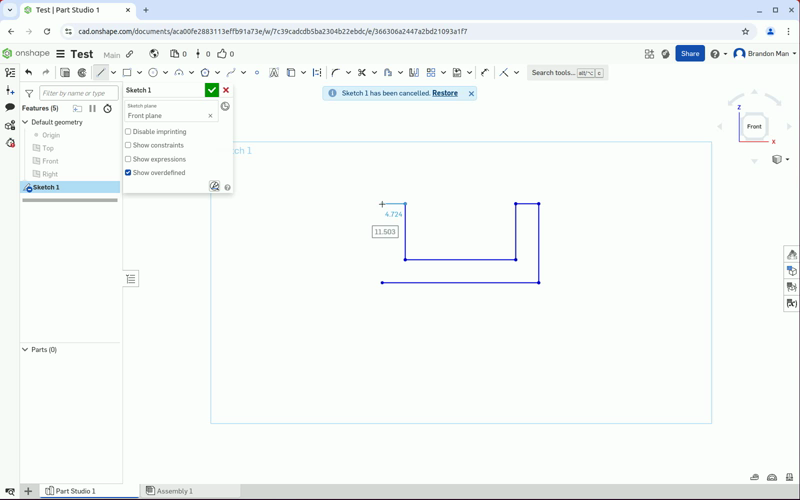
click(382, 203)
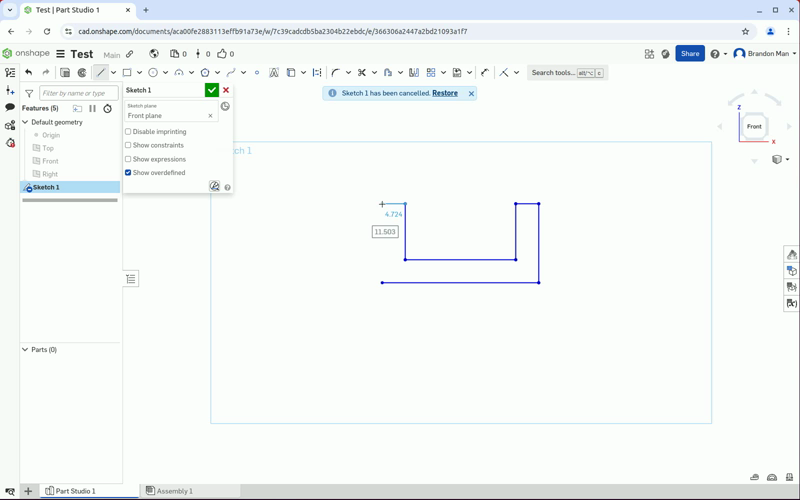
key_up(shift)
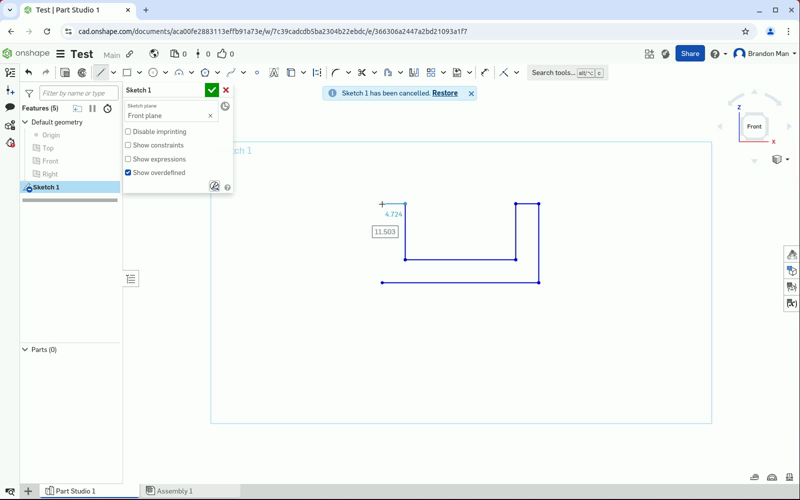
key_down(shift)
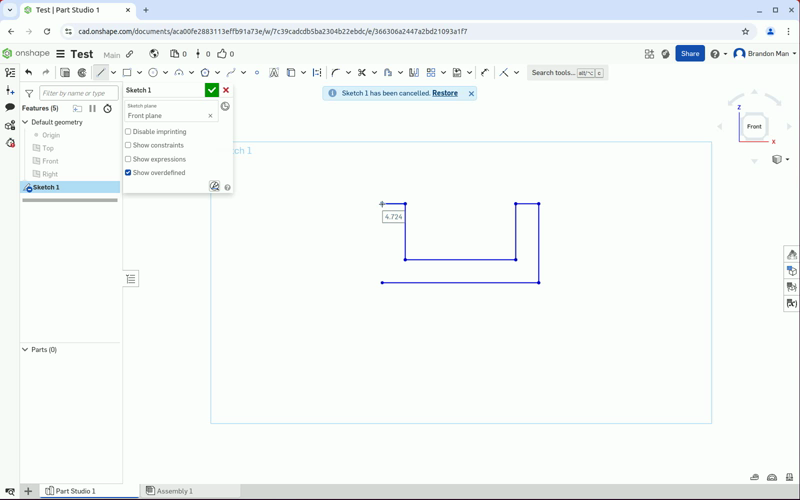
mouse_move(382, 282)
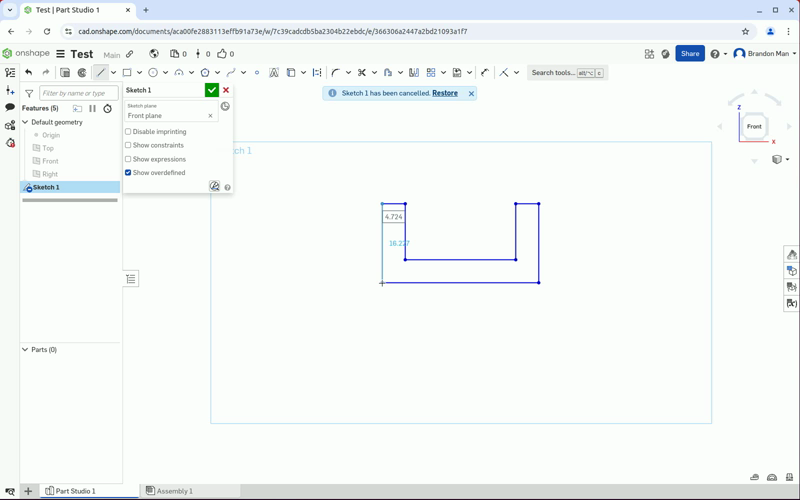
key_up(shift)
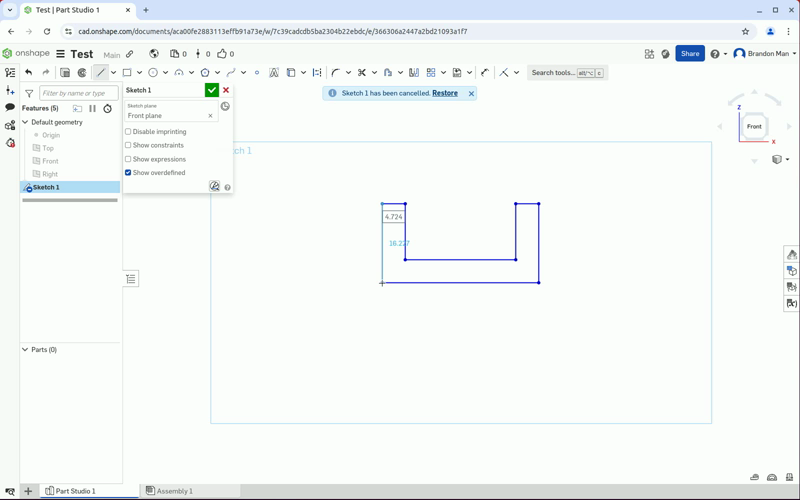
click(382, 282)
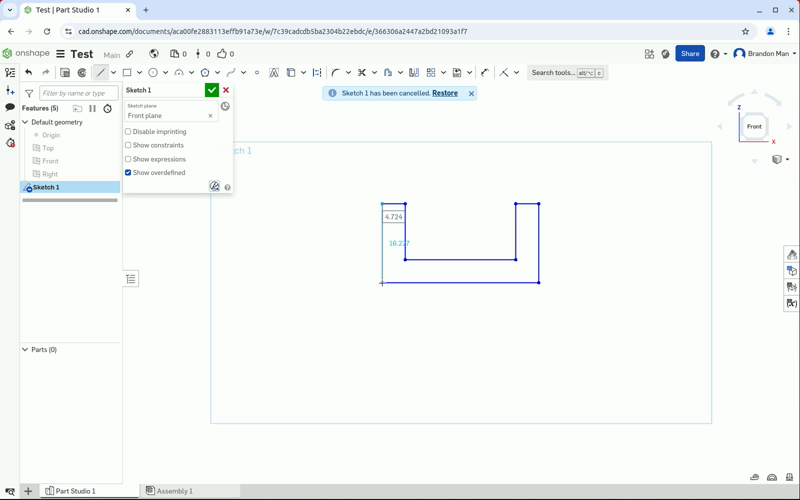
key(esc)
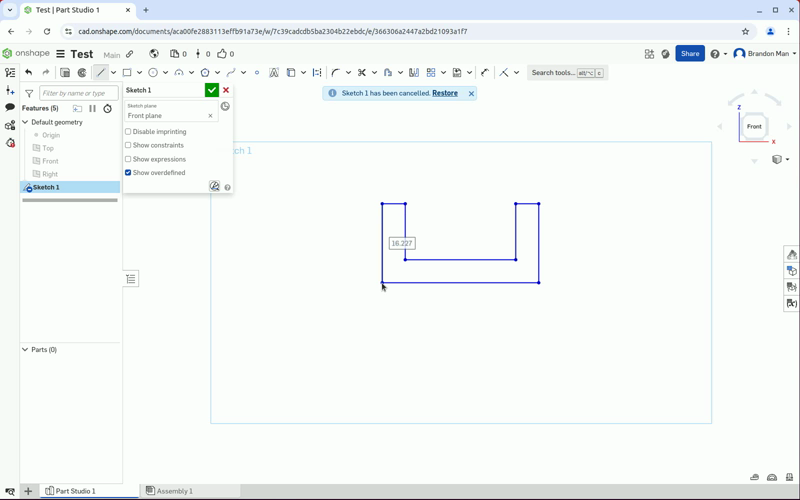
mouse_move(527, 254)
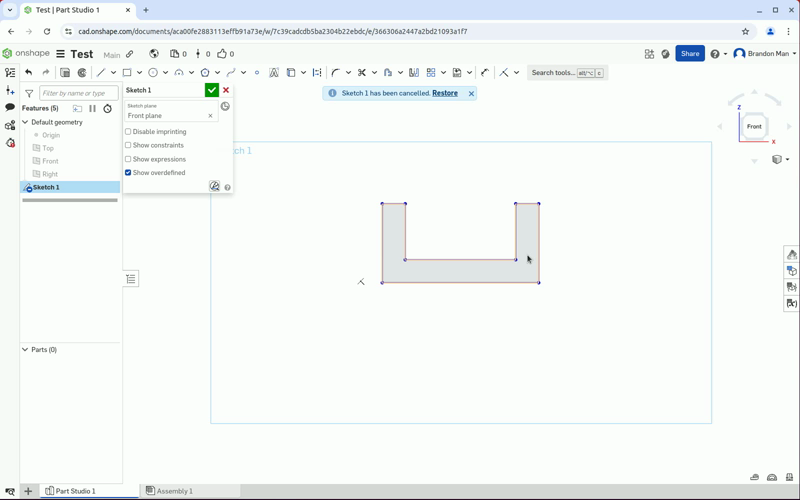
click(527, 254)
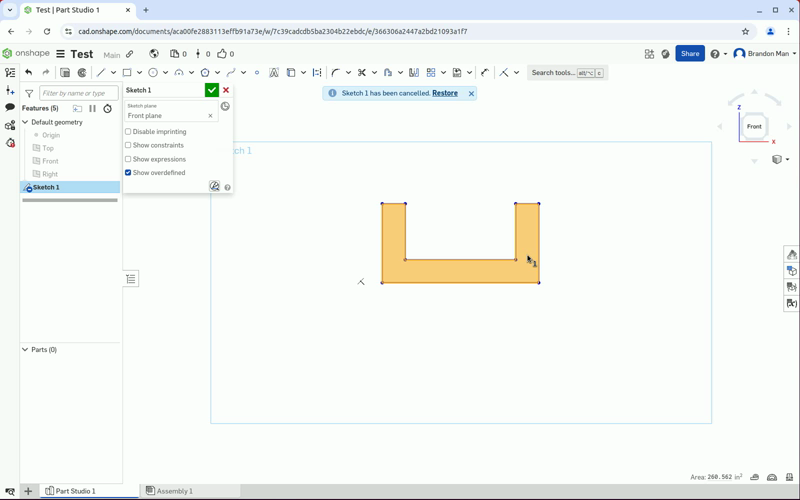
mouse_move(73, 352)
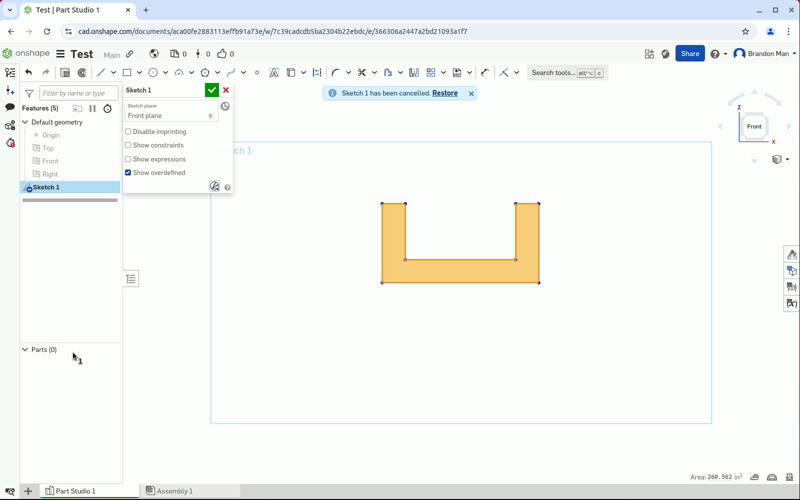
key(shift+y)
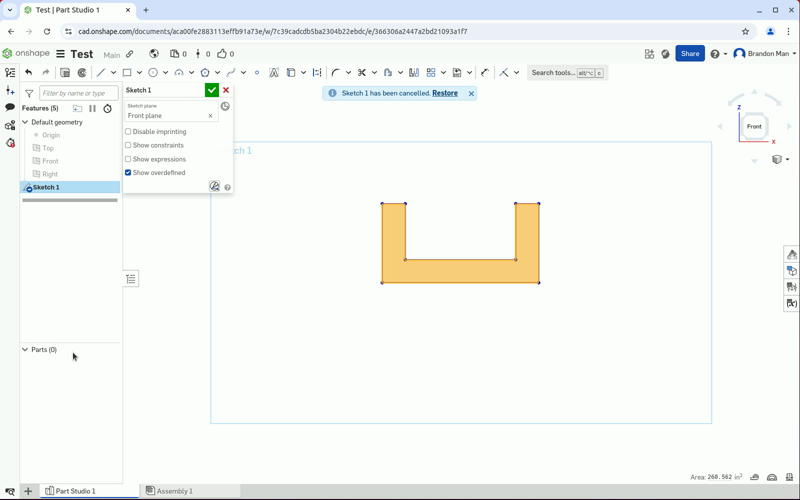
key(shift+e)
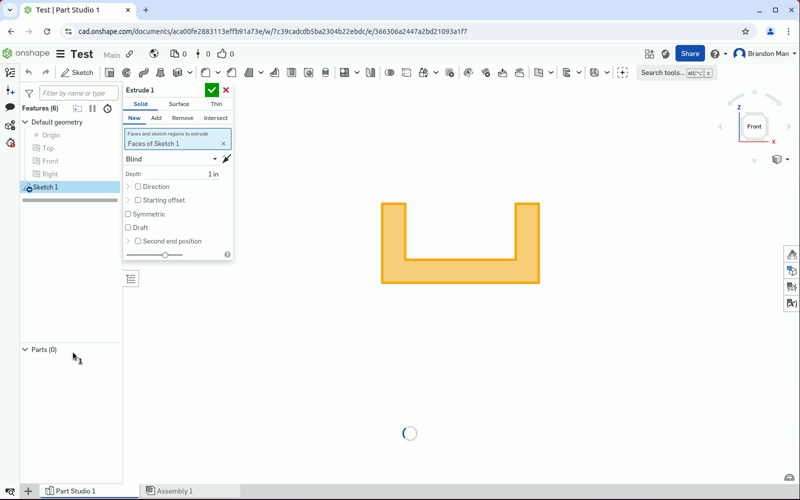
mouse_move(143, 106)
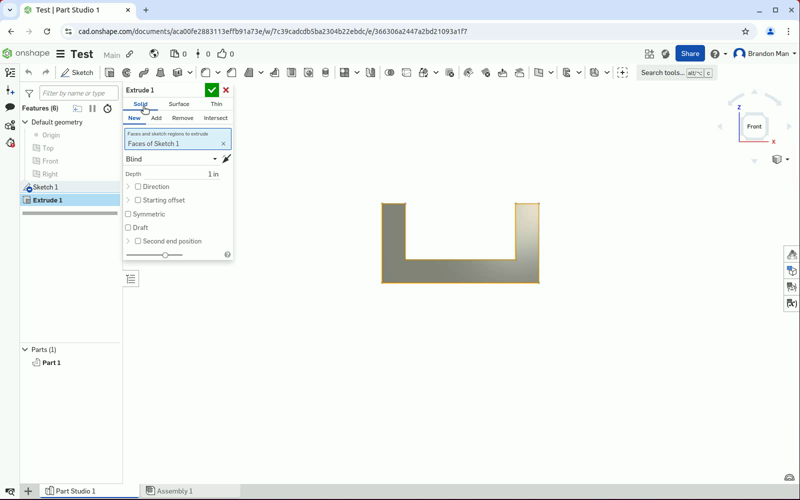
click(143, 106)
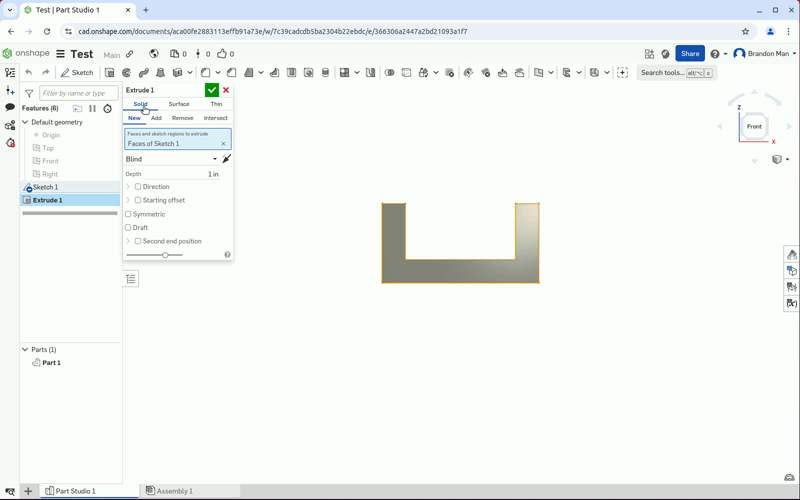
mouse_move(137, 120)
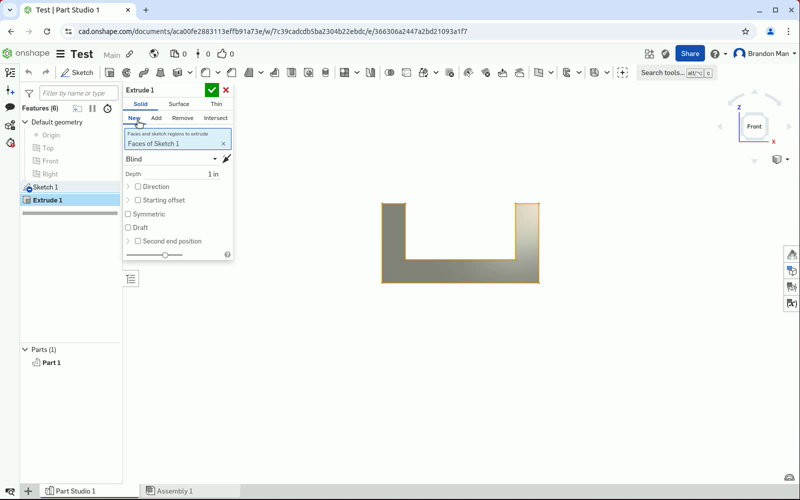
click(137, 120)
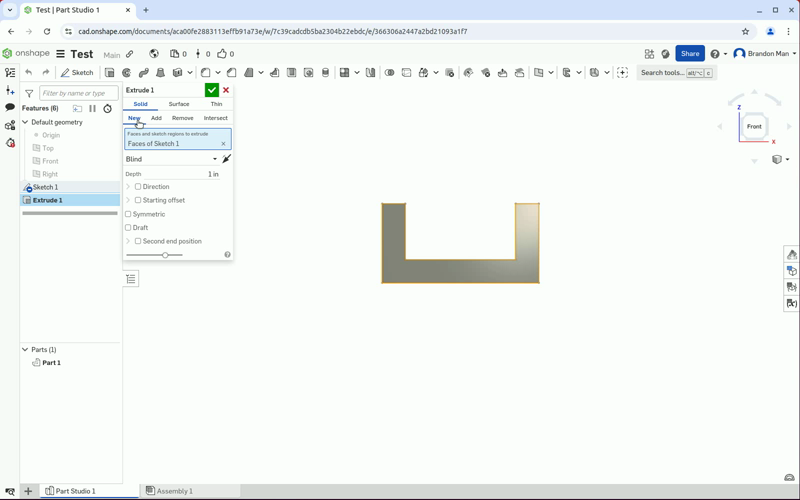
key(tab, 4)
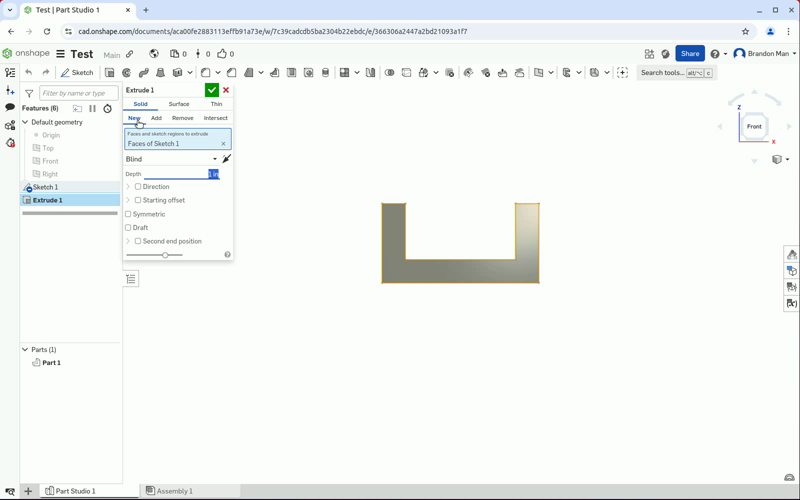
text(13.961)
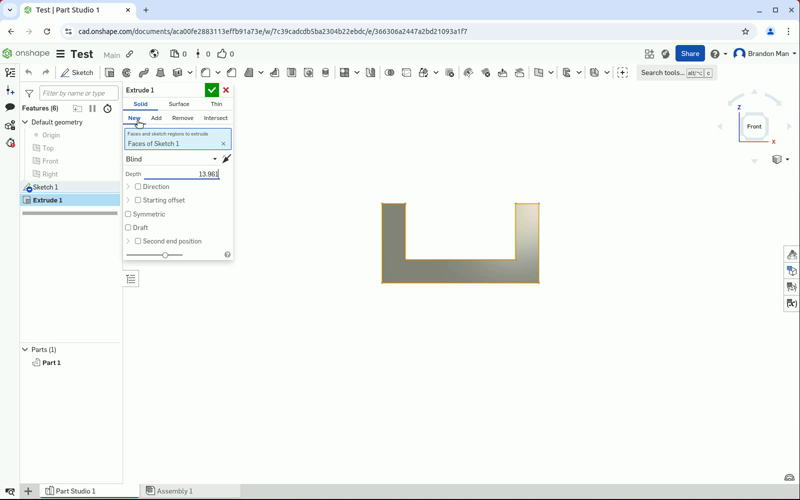
key(enter)
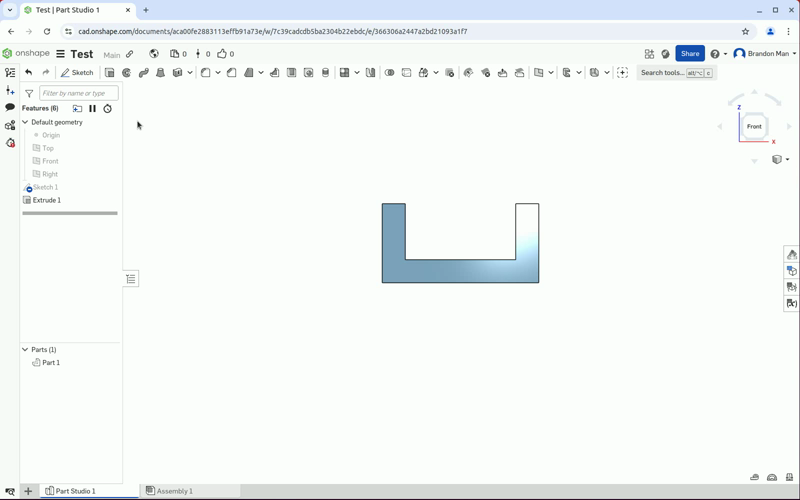
key(shift+h)
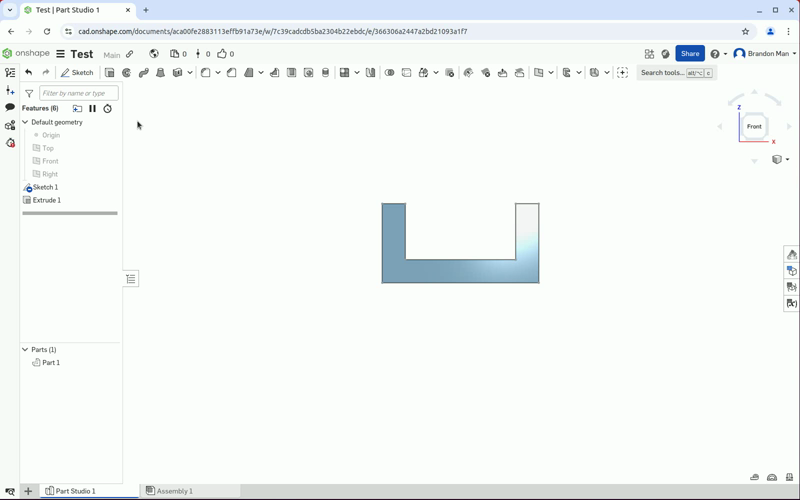
key(shift+h)
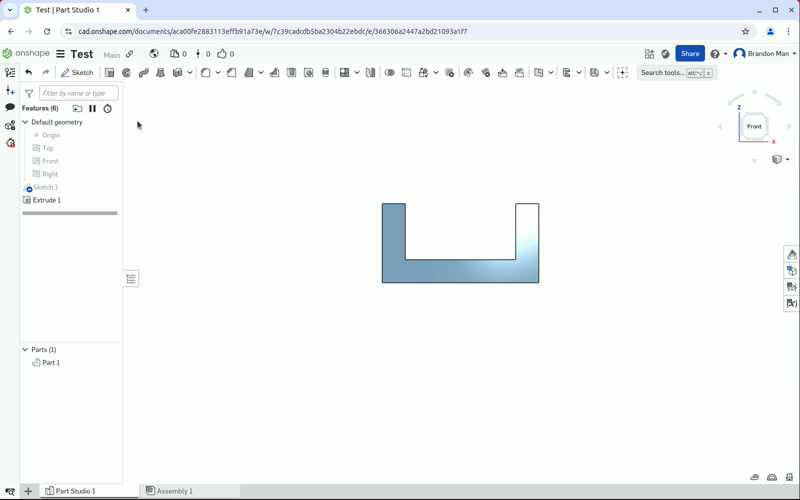
mouse_move(73, 189)
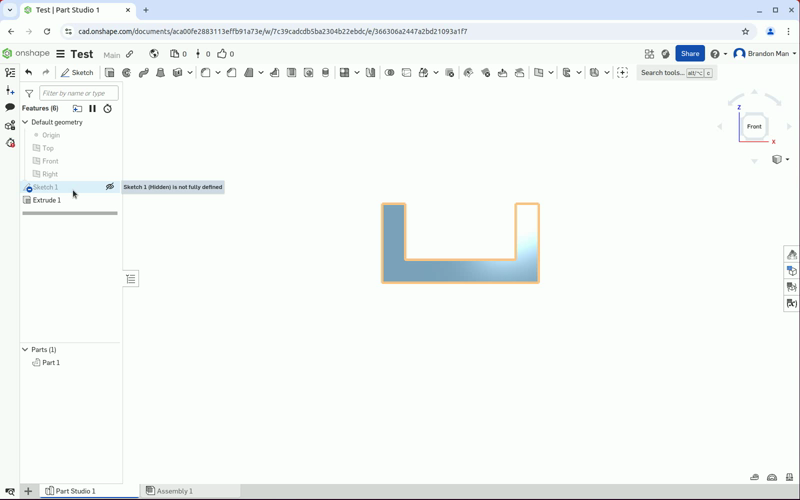
click(73, 189)
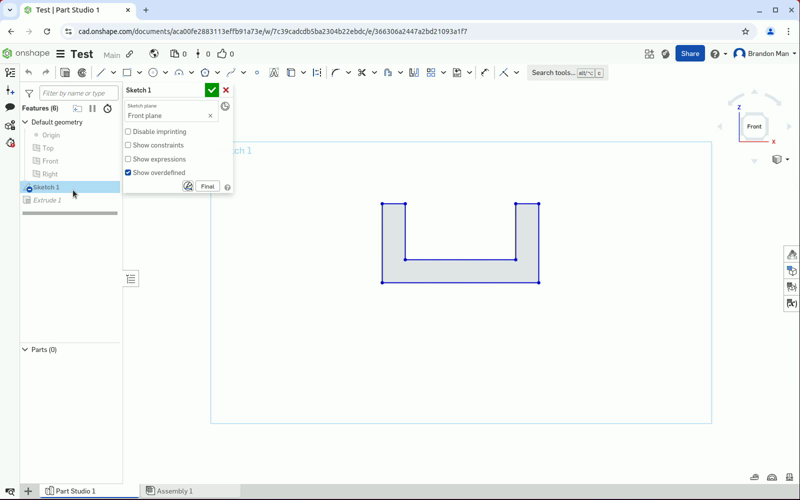
mouse_move(229, 92)
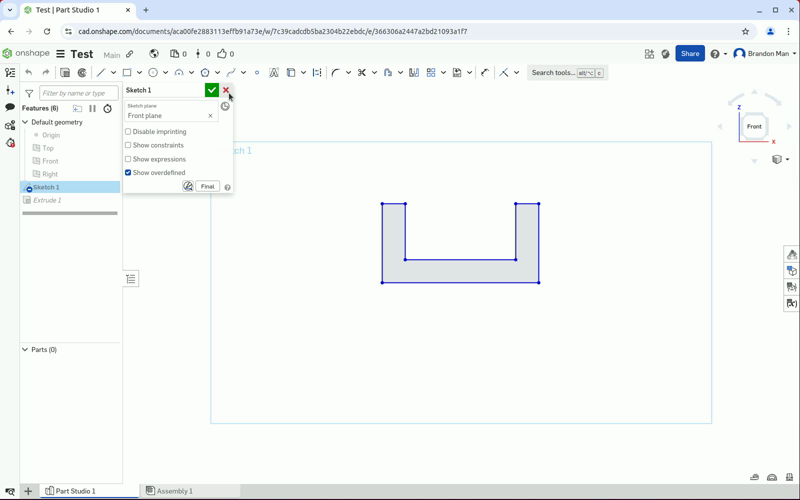
click(229, 92)
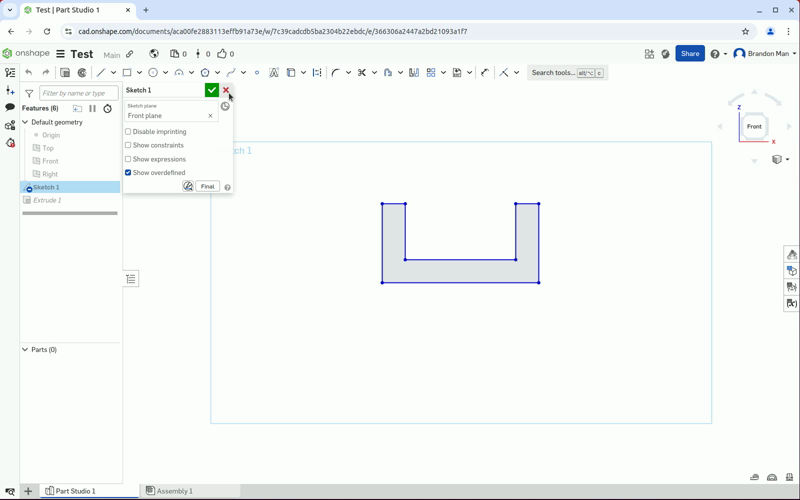
key(shift+s)
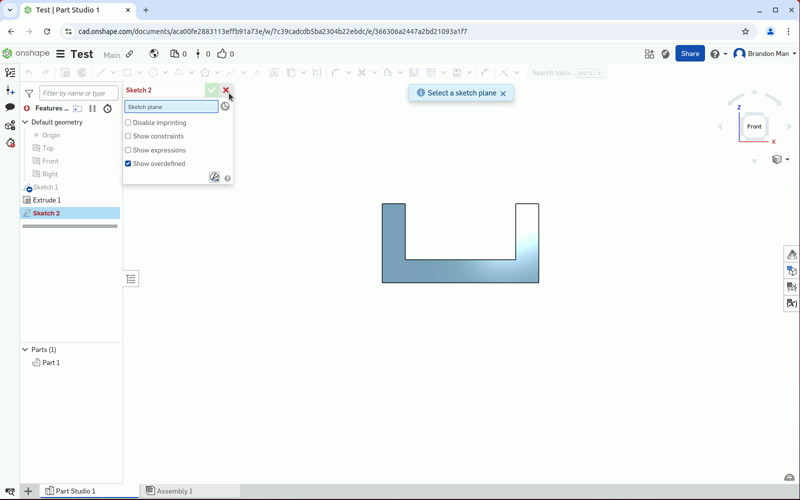
mouse_move(73, 163)
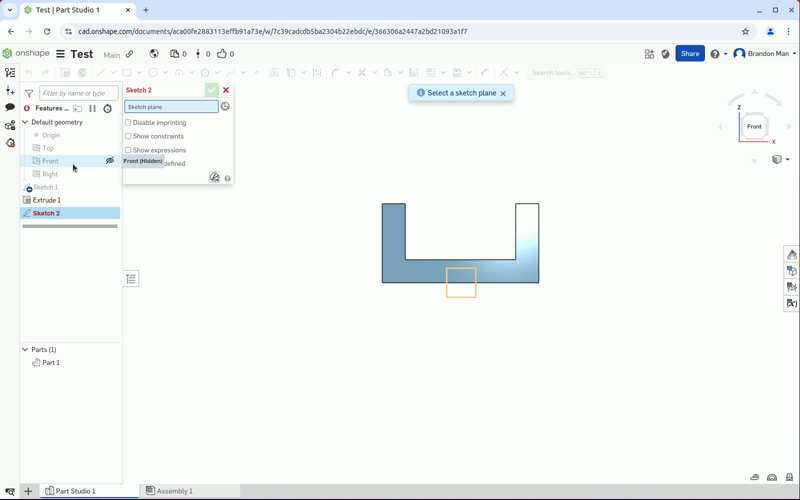
click(73, 163)
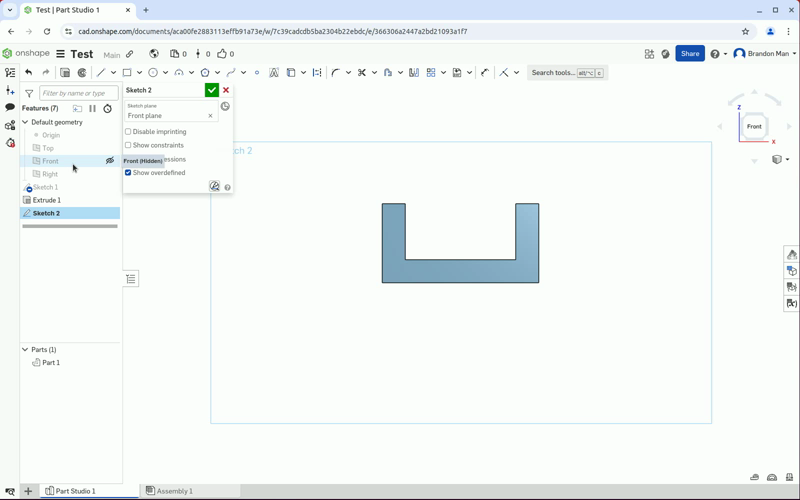
mouse_move(73, 352)
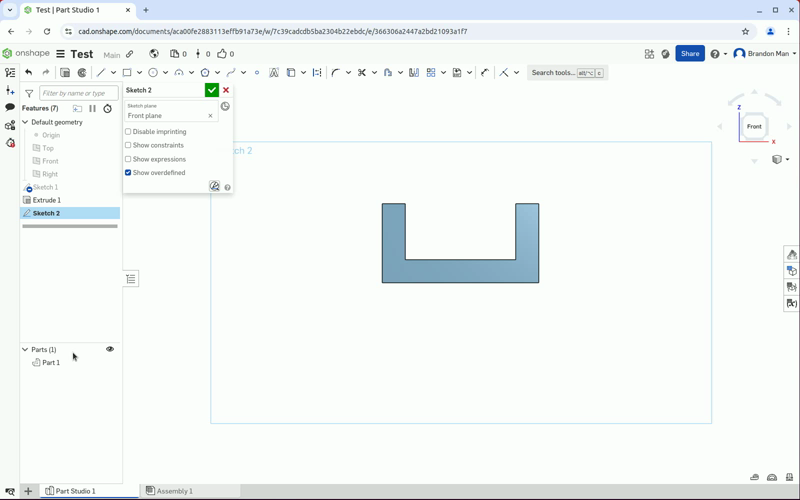
key(y)
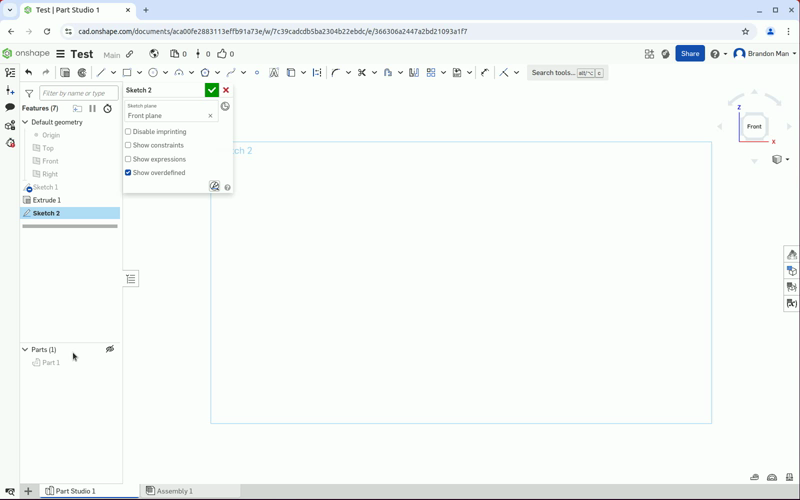
key(l)
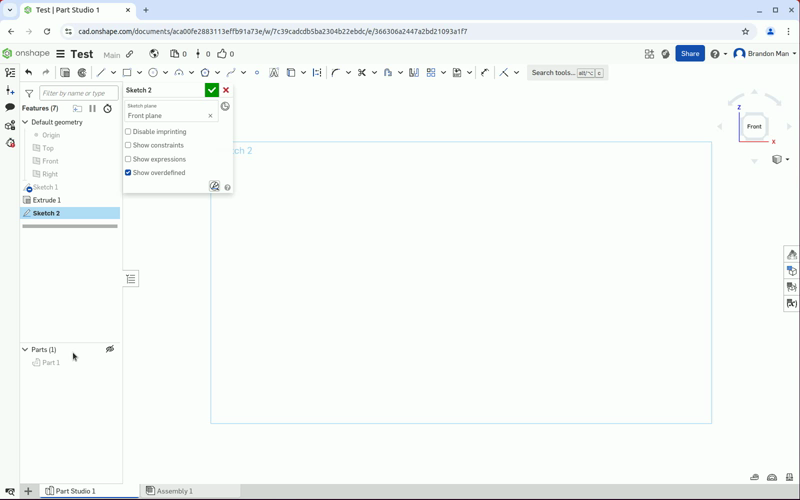
key_down(shift)
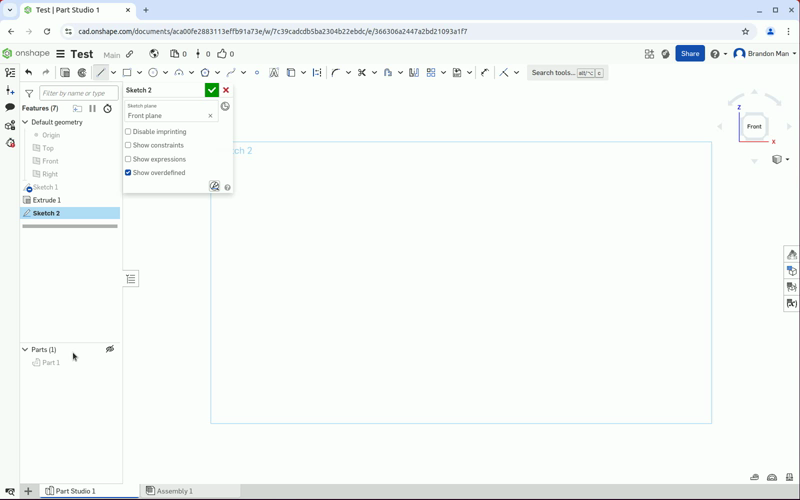
mouse_move(348, 361)
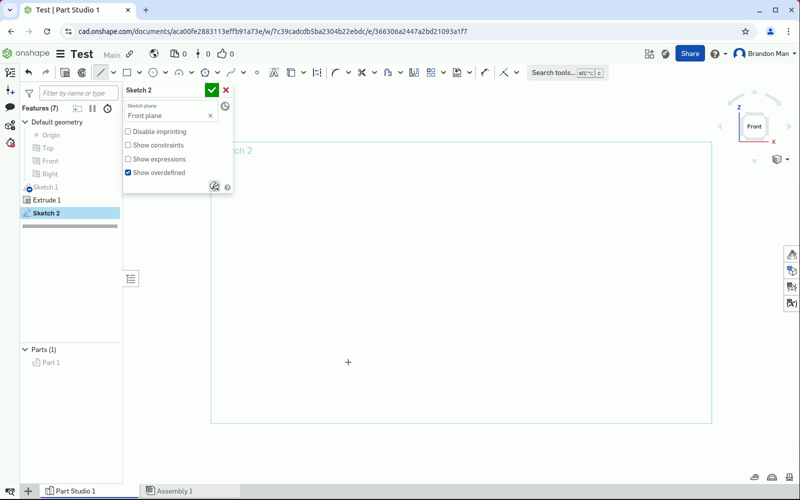
click(348, 361)
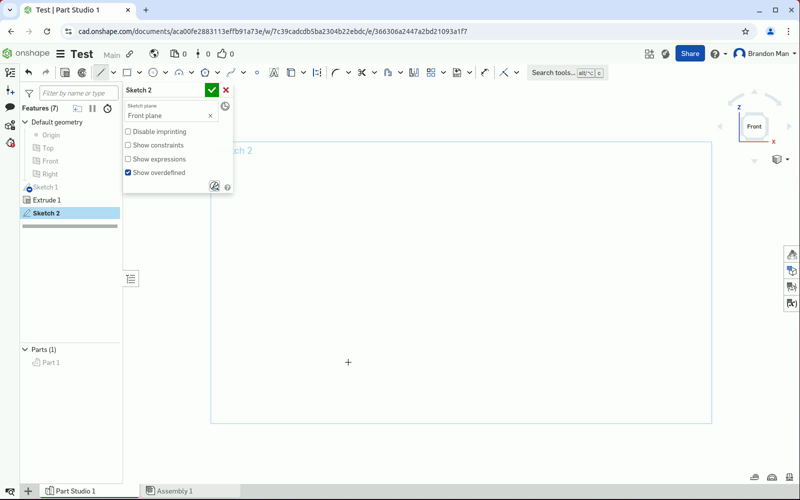
key_up(shift)
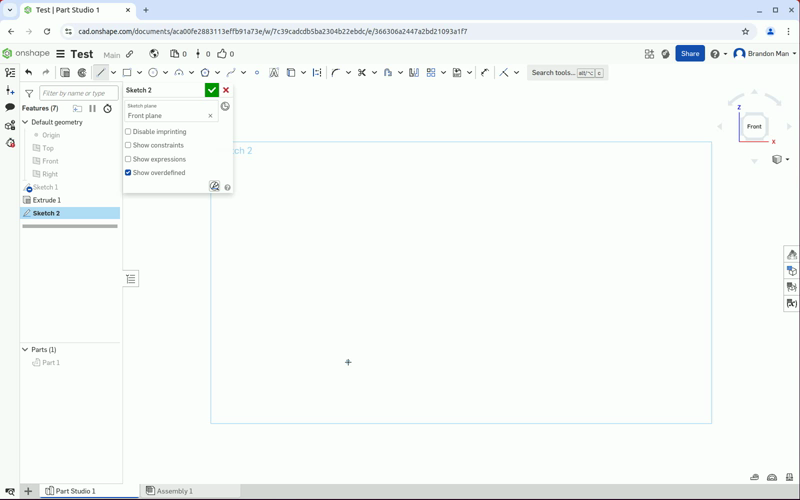
key_down(shift)
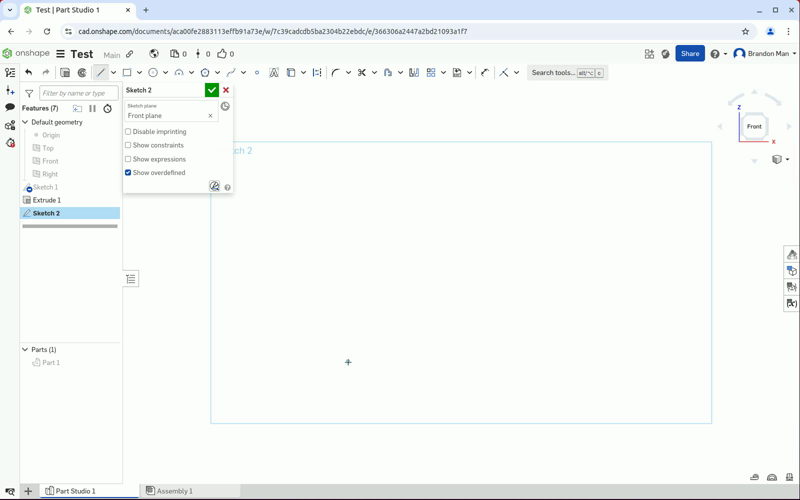
mouse_move(572, 361)
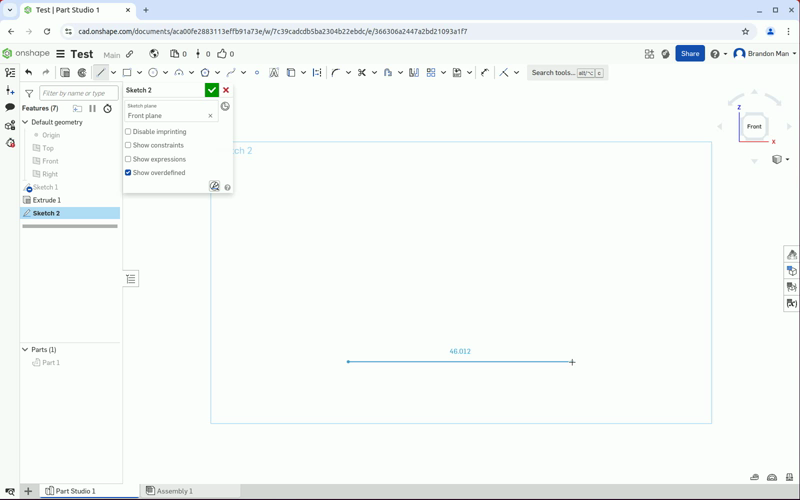
click(572, 361)
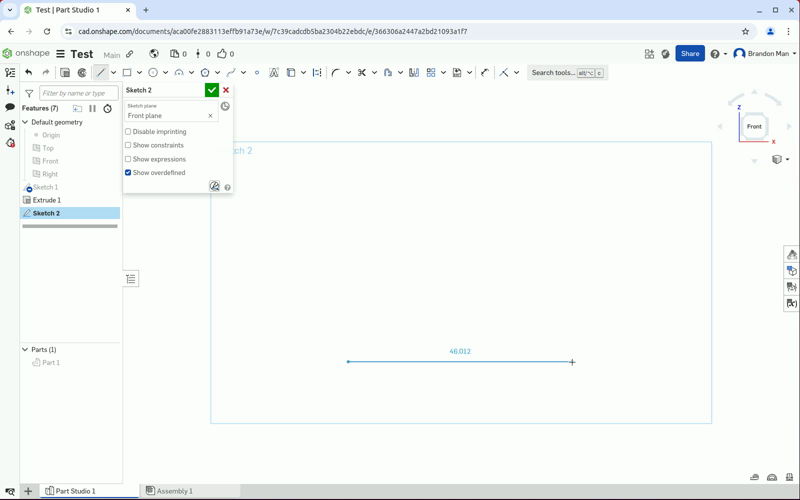
key_up(shift)
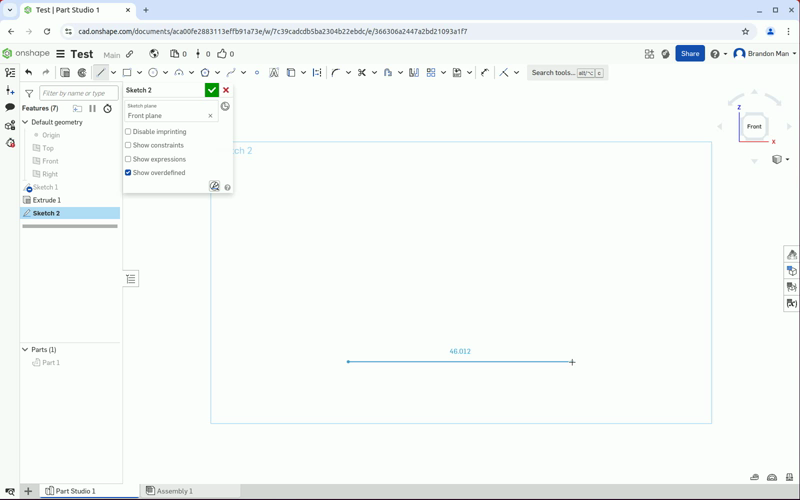
key_down(shift)
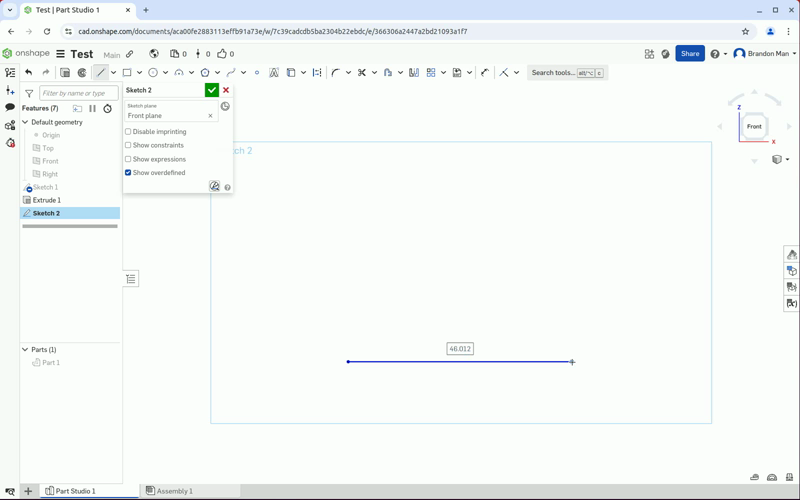
mouse_move(572, 205)
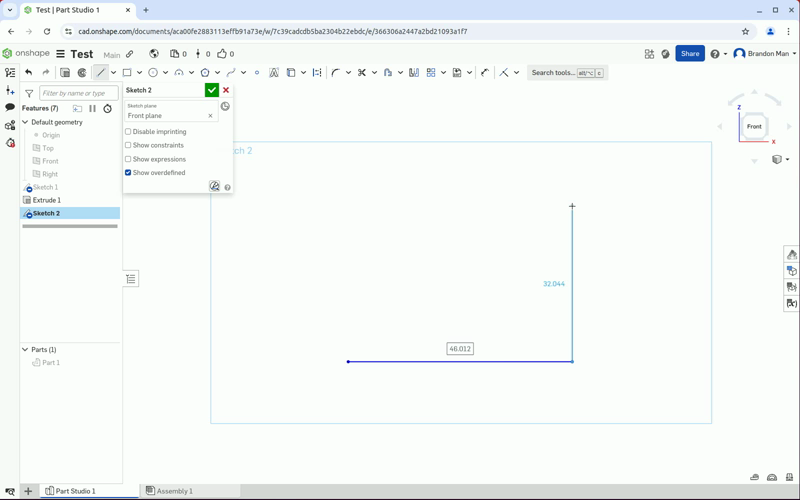
click(572, 205)
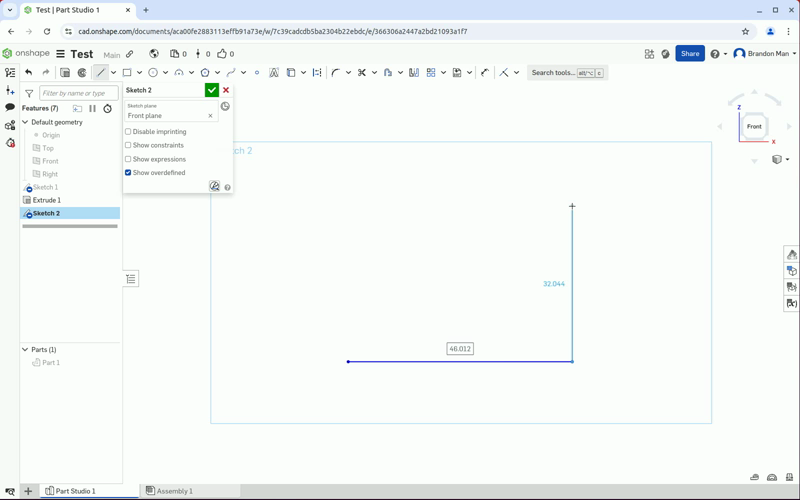
key_up(shift)
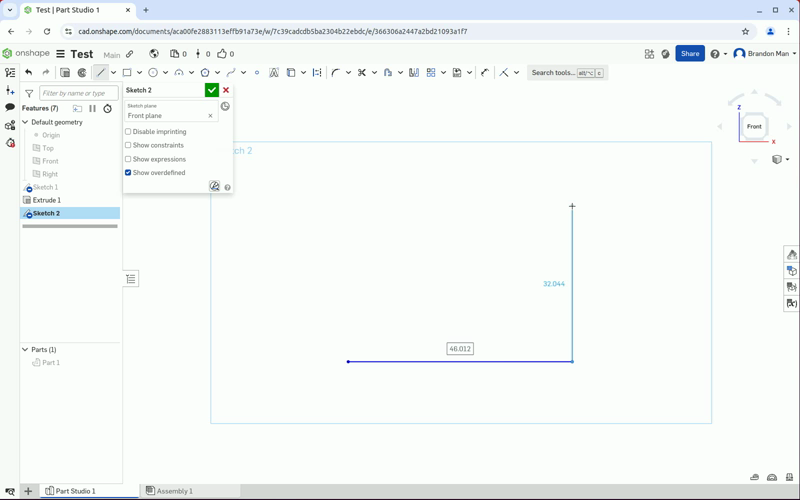
key_down(shift)
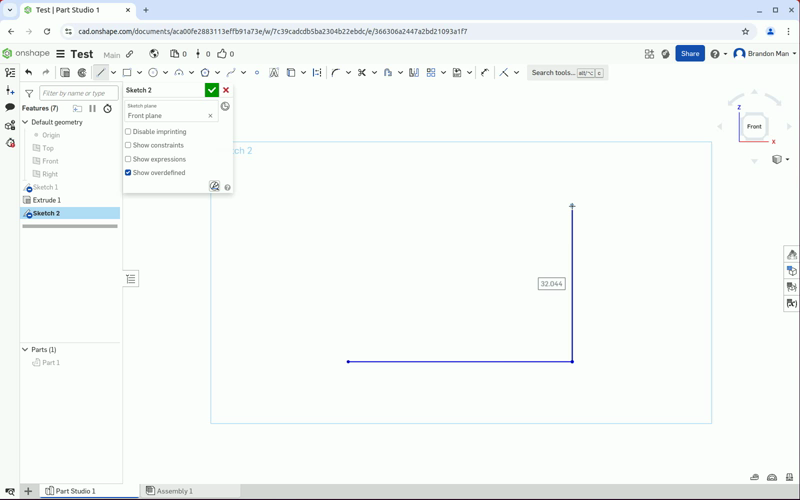
mouse_move(589, 205)
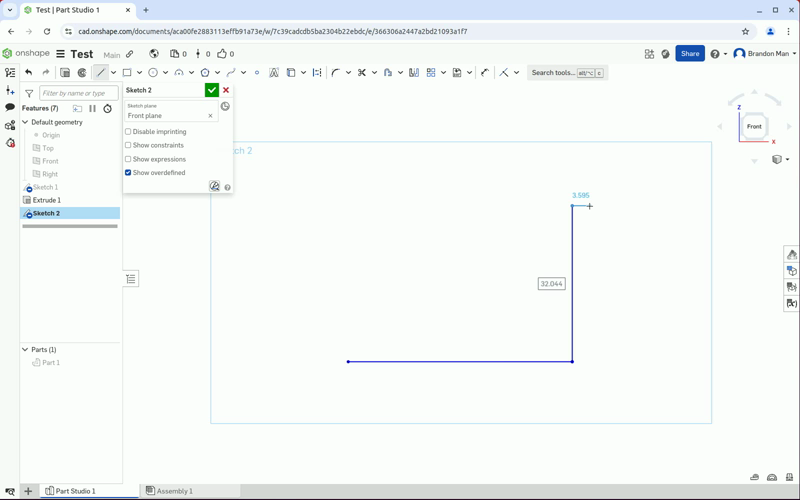
mouse_move(539, 205)
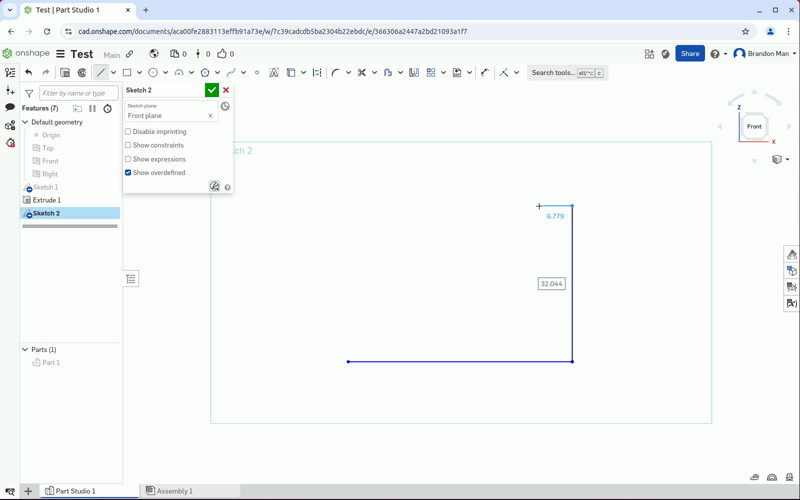
click(539, 205)
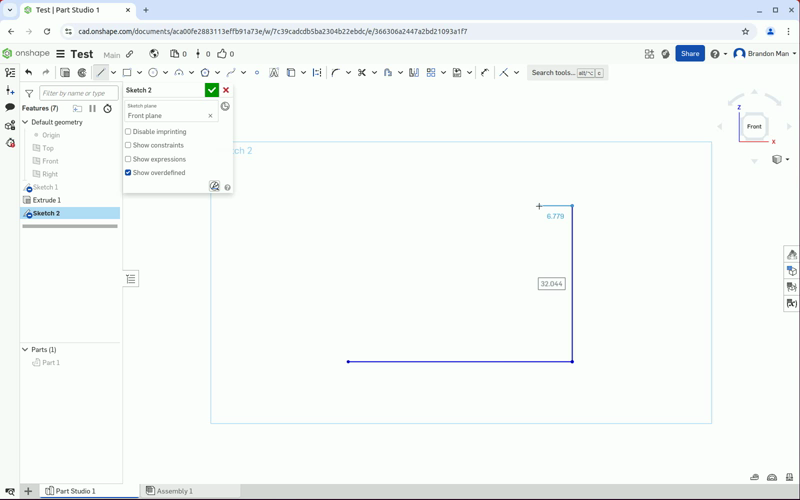
key_up(shift)
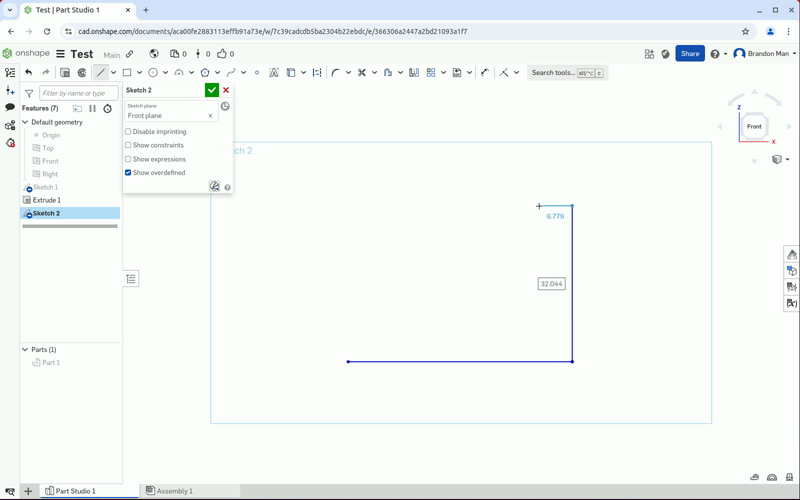
key_down(shift)
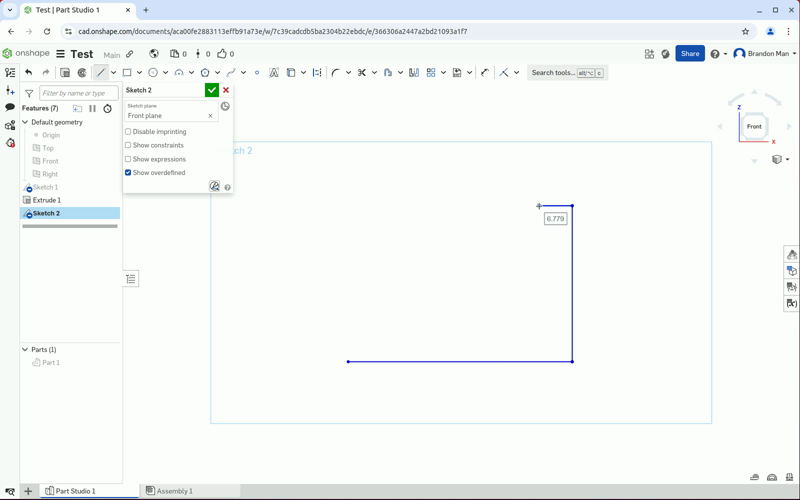
mouse_move(539, 283)
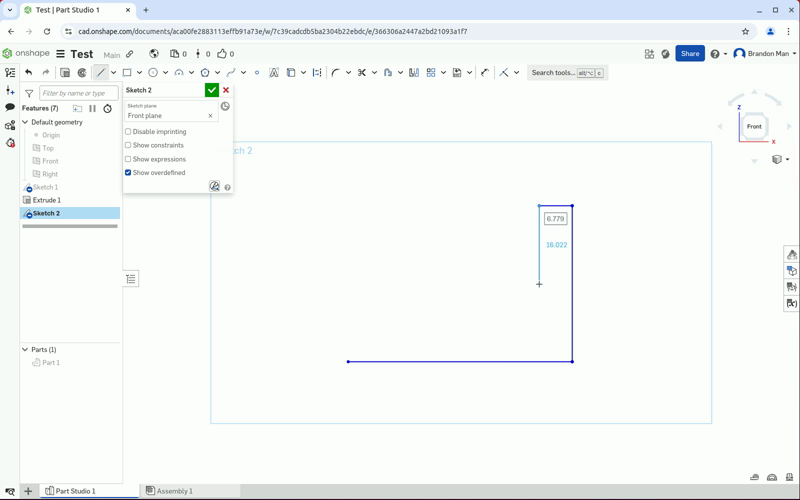
click(539, 283)
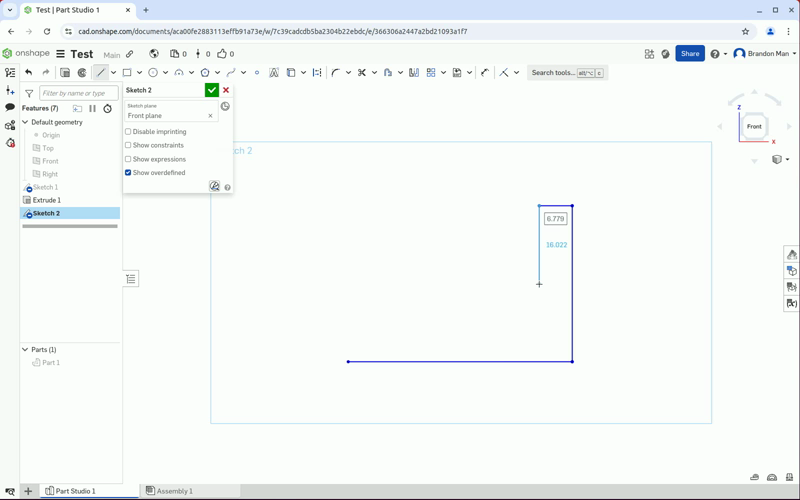
key_up(shift)
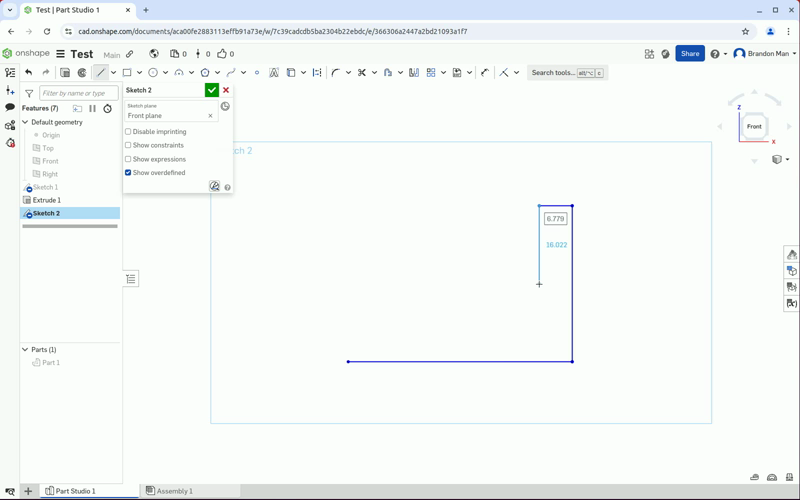
key_down(shift)
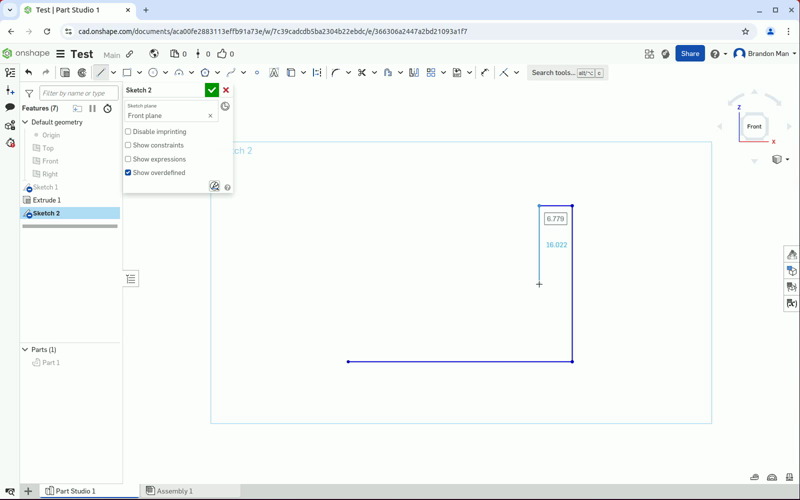
mouse_move(381, 283)
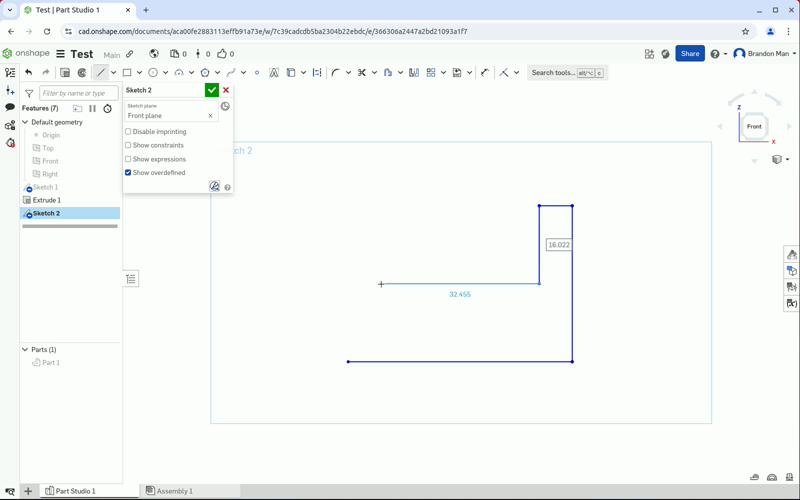
click(381, 283)
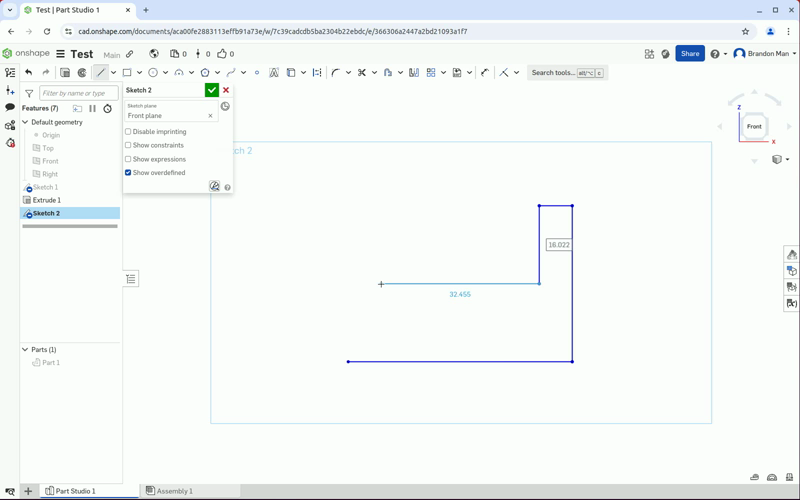
key_up(shift)
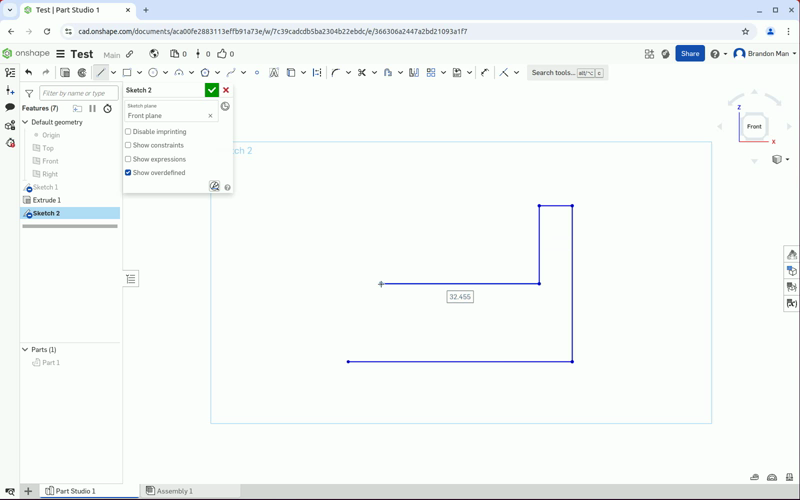
key_down(shift)
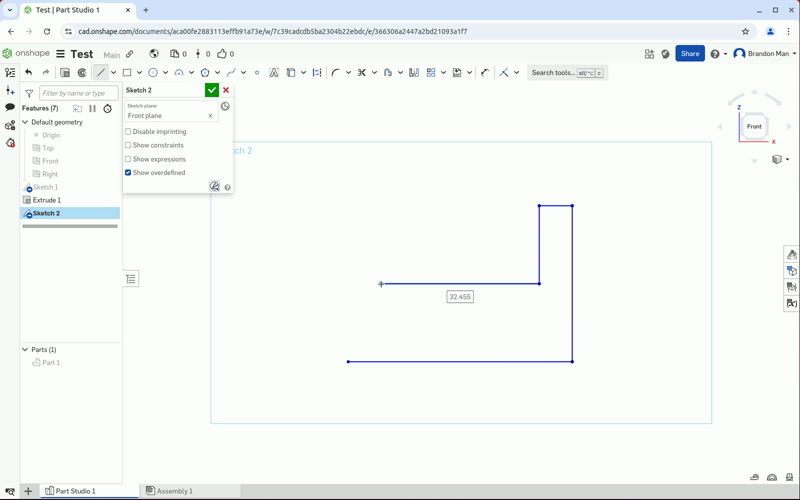
mouse_move(381, 205)
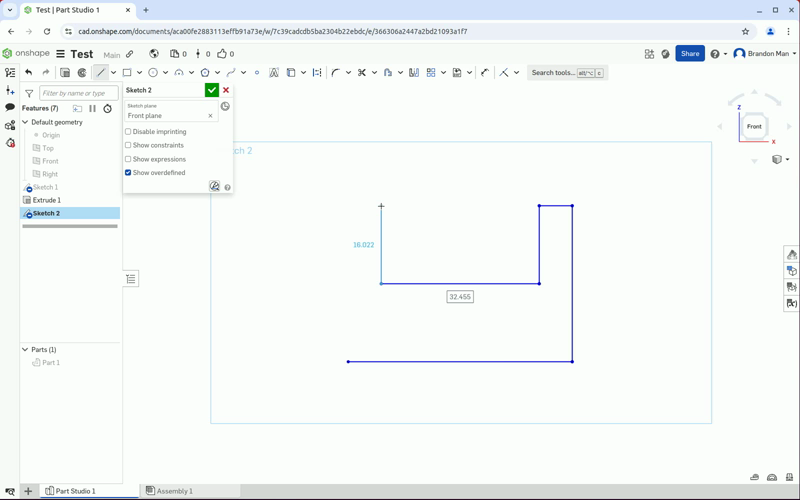
click(381, 205)
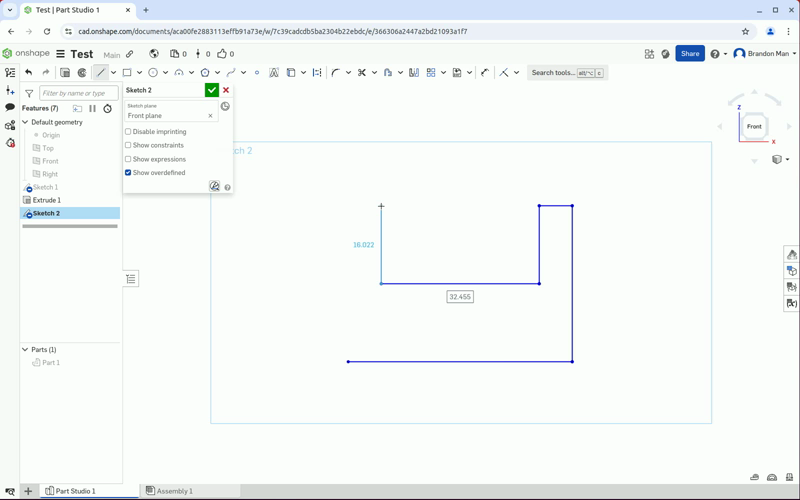
key_up(shift)
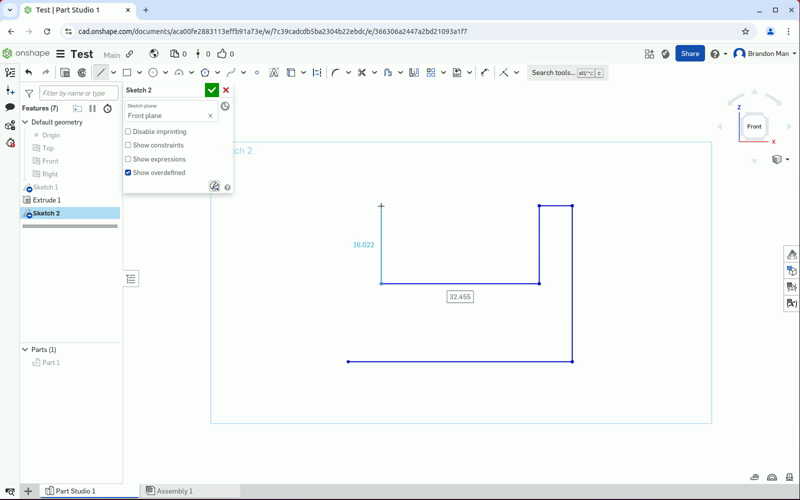
key_down(shift)
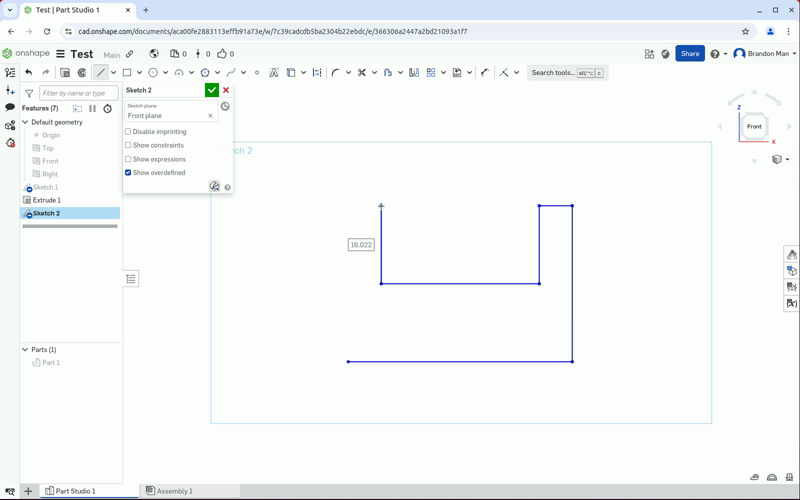
mouse_move(411, 205)
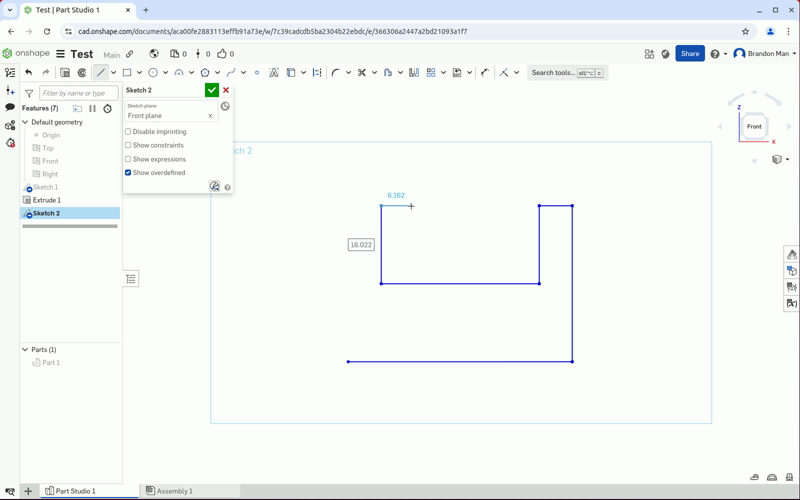
mouse_move(348, 205)
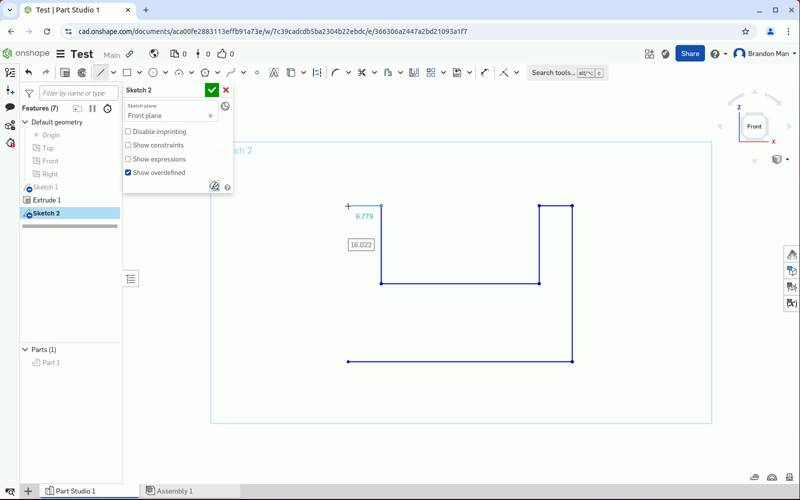
click(348, 205)
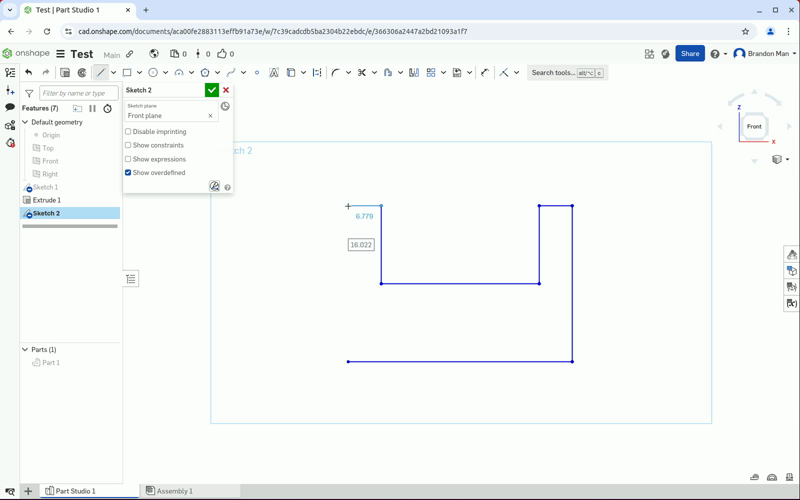
key_up(shift)
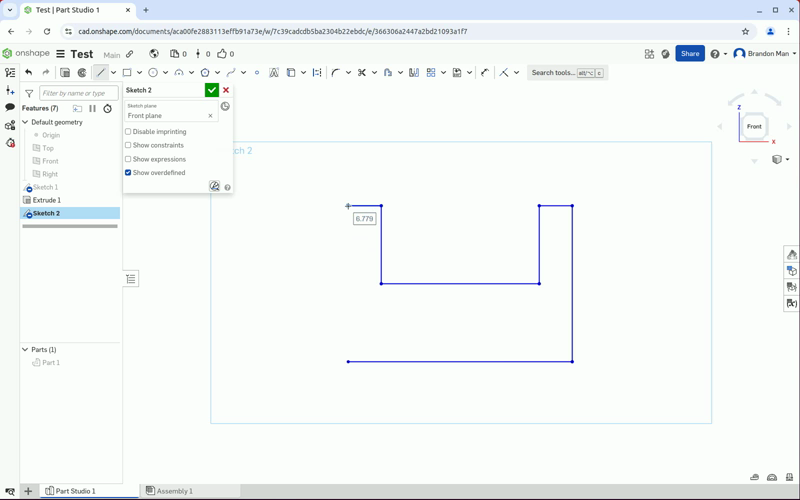
key_down(shift)
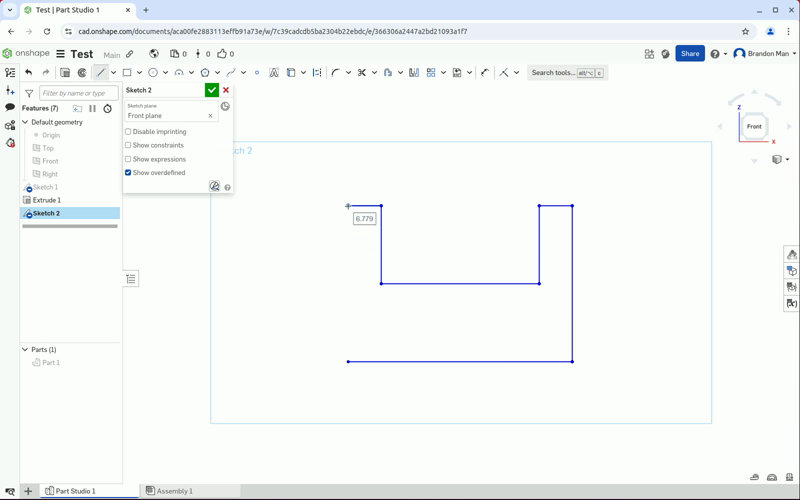
mouse_move(348, 361)
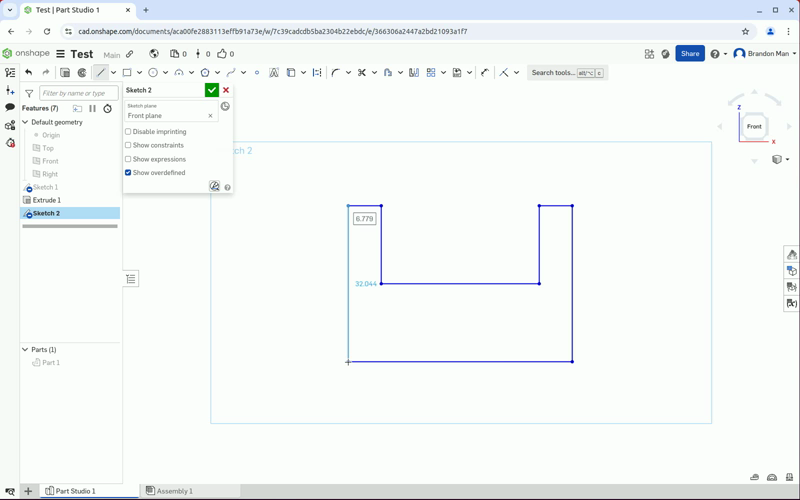
key_up(shift)
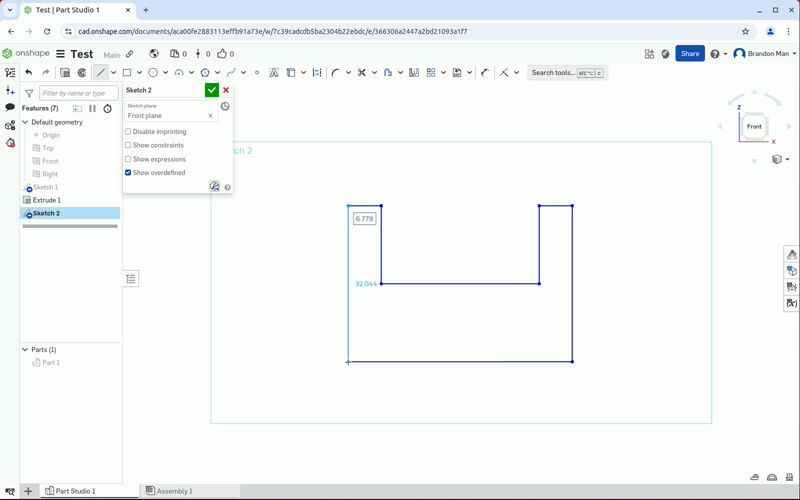
click(348, 361)
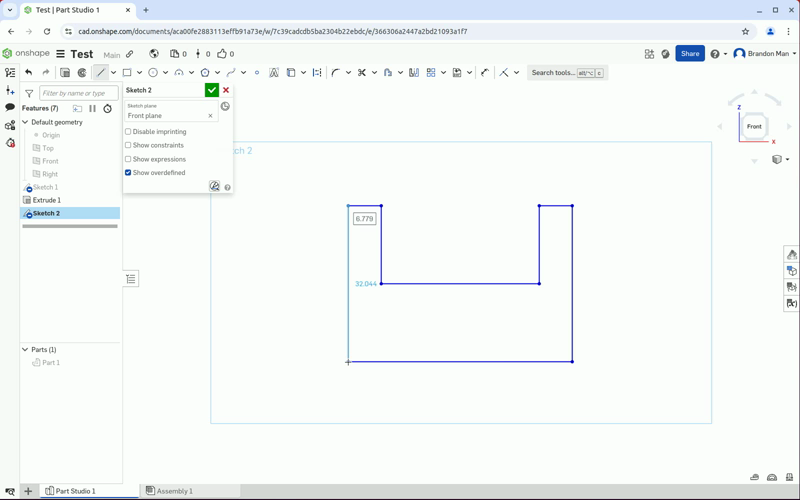
key(esc)
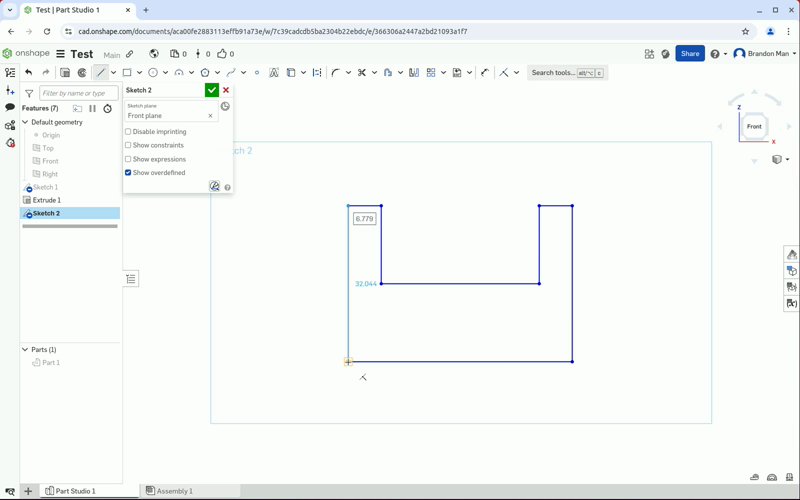
mouse_move(363, 332)
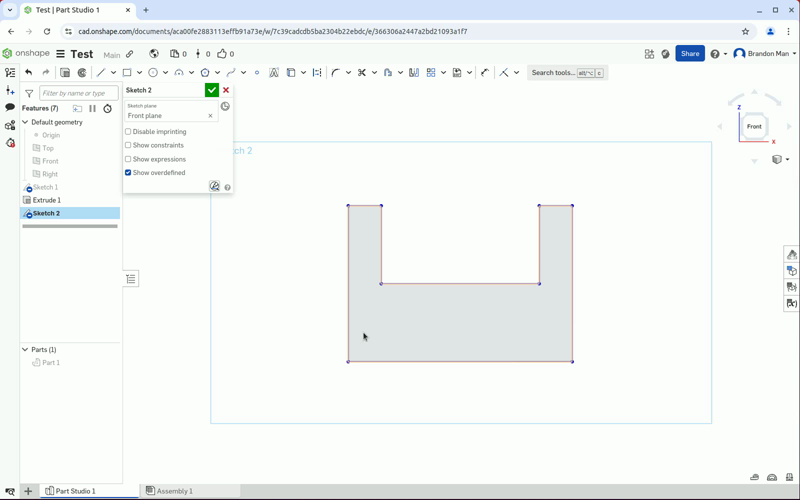
click(363, 332)
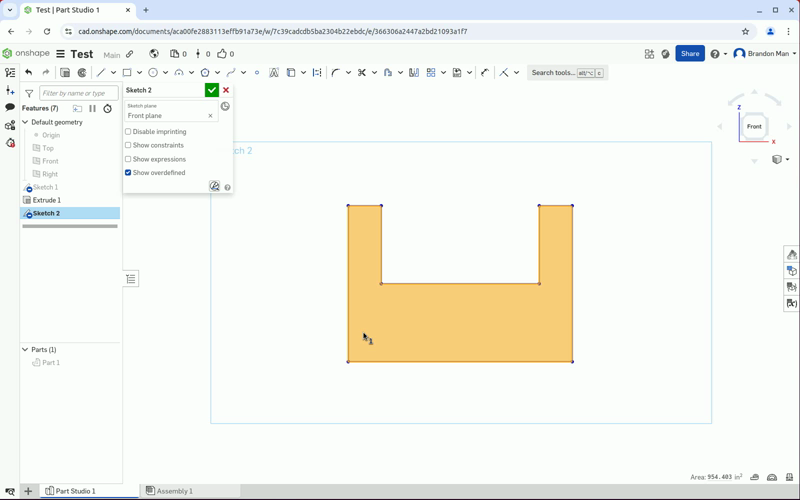
mouse_move(73, 352)
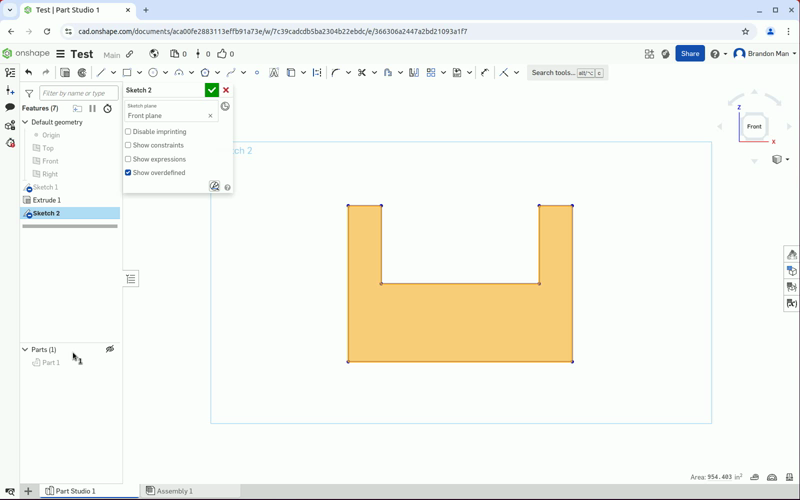
key(shift+y)
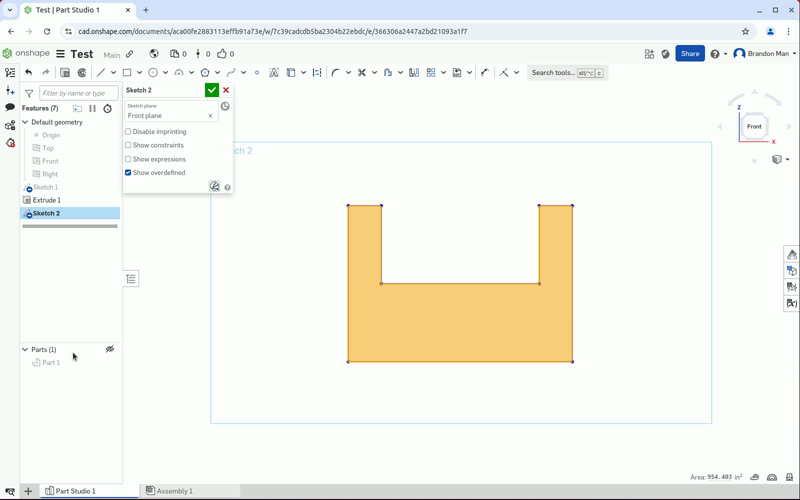
key(shift+e)
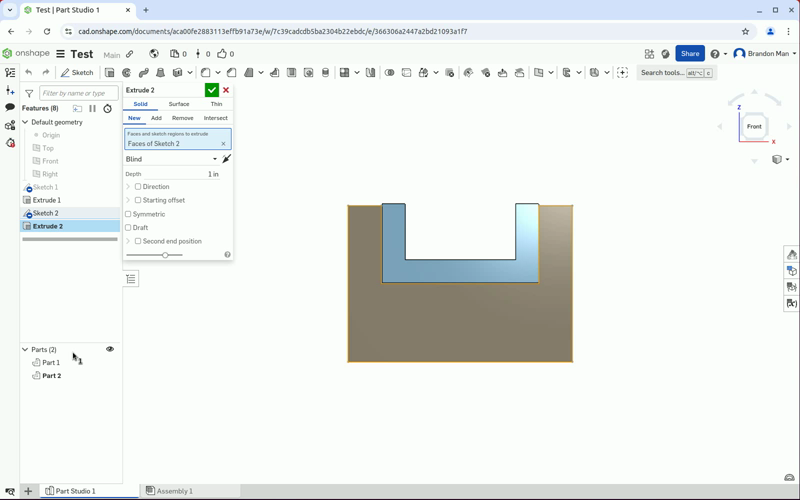
mouse_move(143, 106)
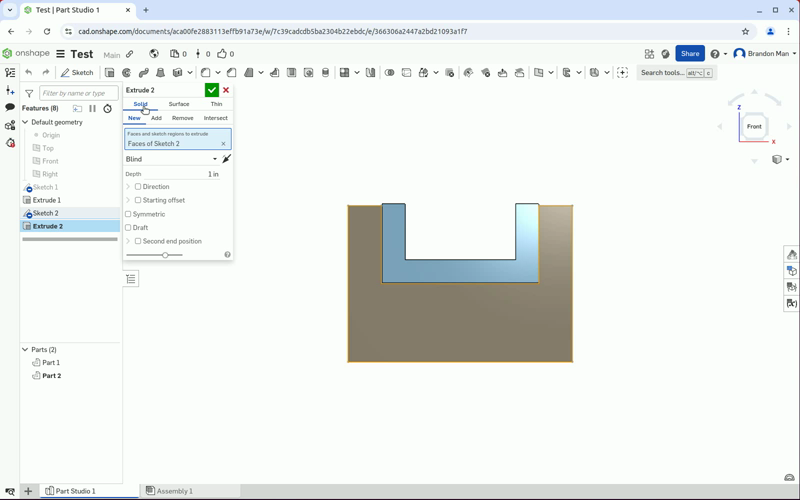
click(143, 106)
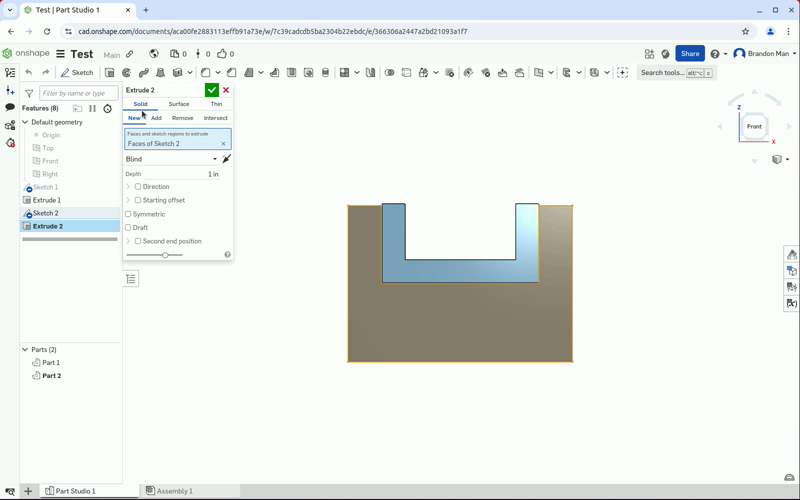
mouse_move(137, 120)
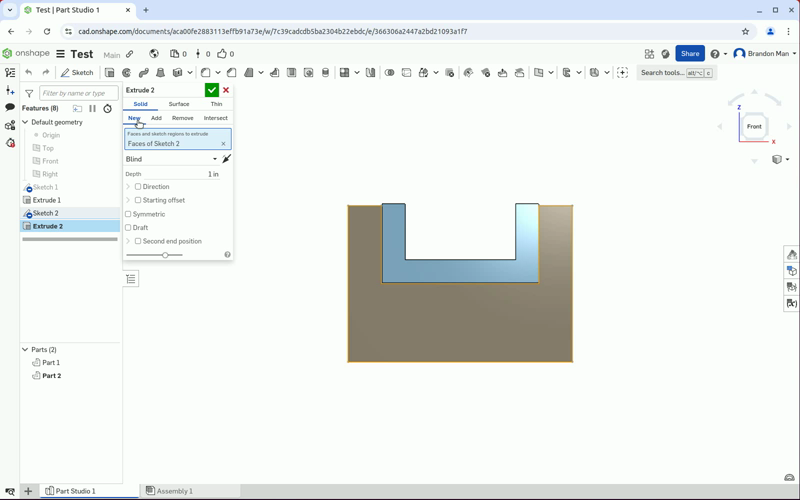
click(137, 120)
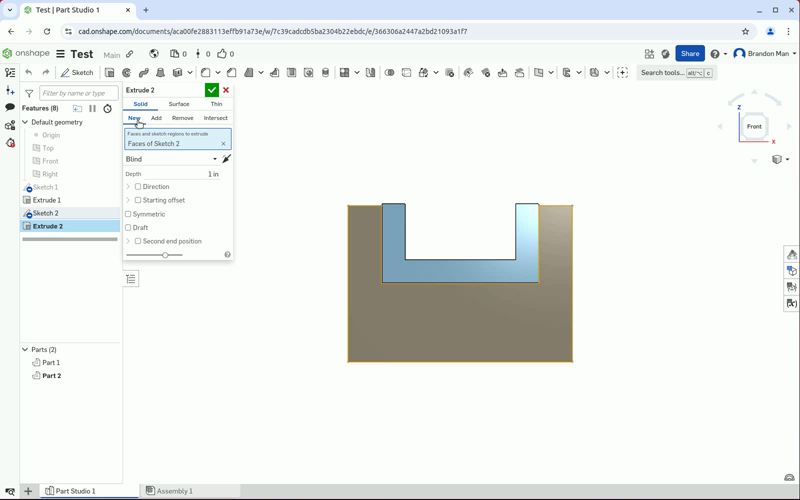
key(tab, 4)
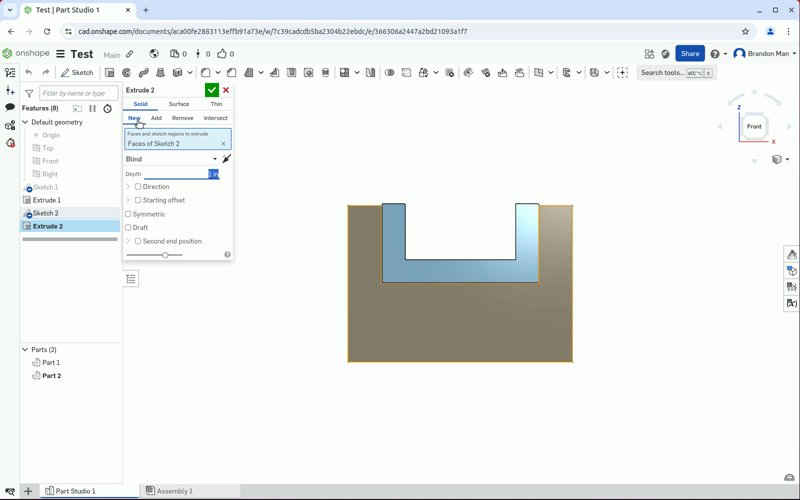
text(2.407)
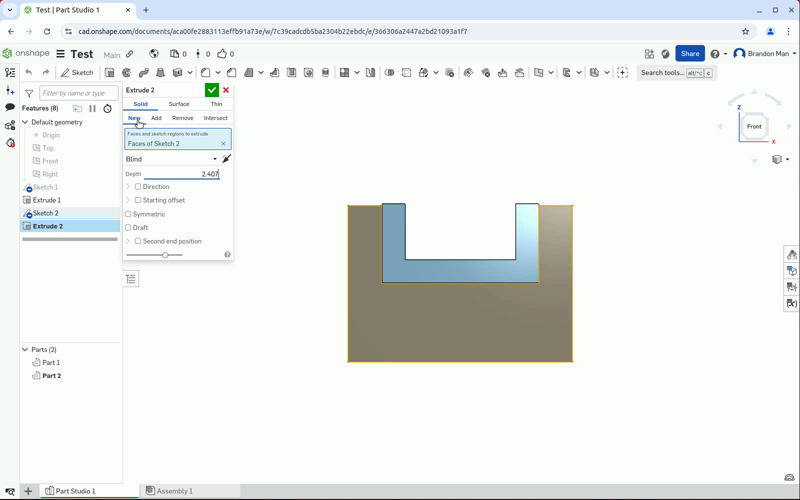
key(enter)
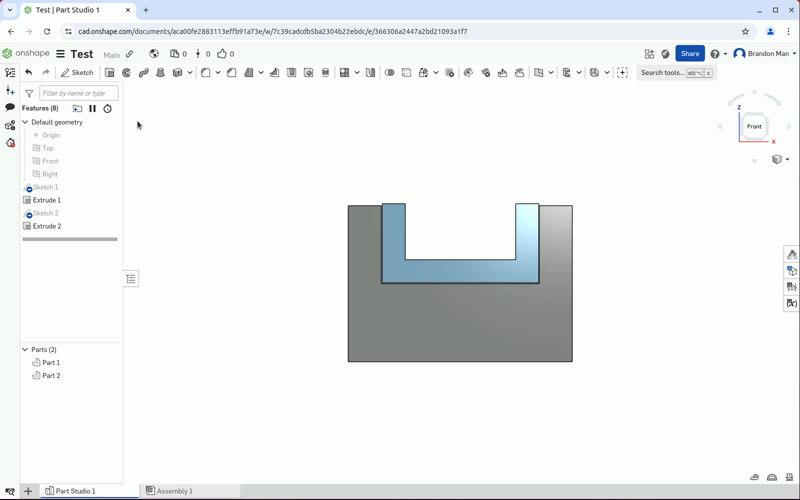
key(shift+h)
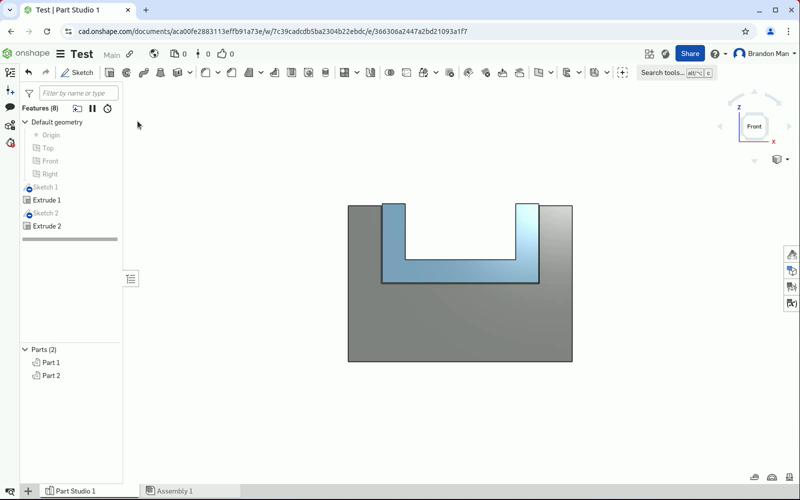
key(shift+h)
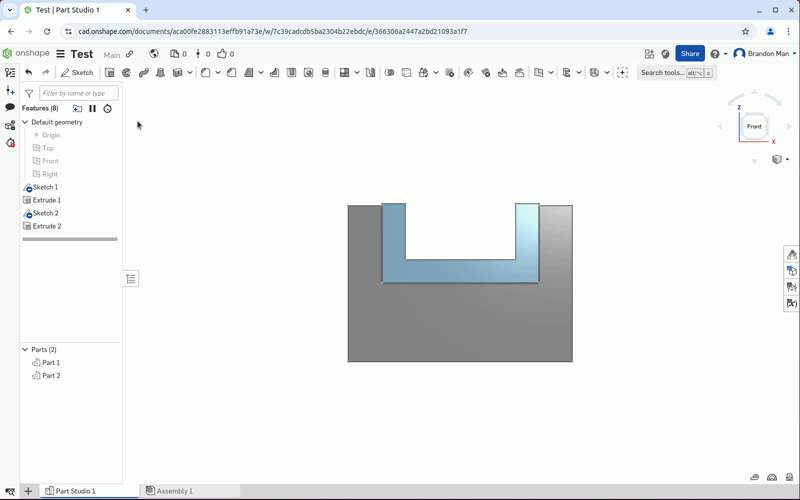
key(shift+7)
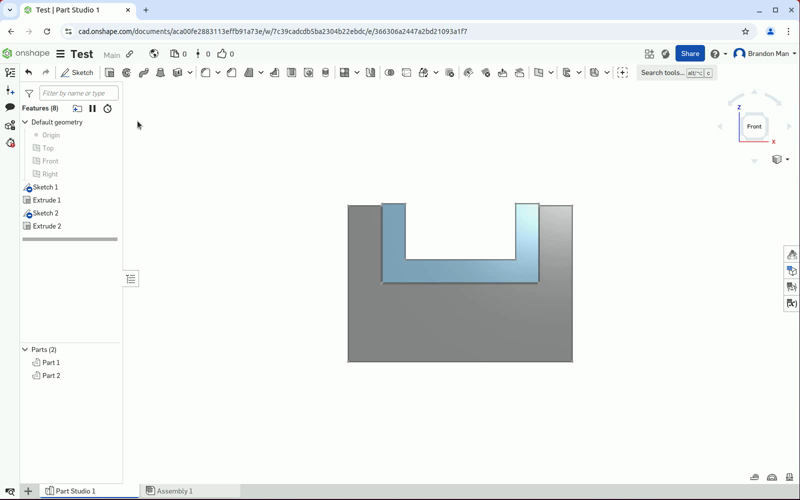
key(left, 2)
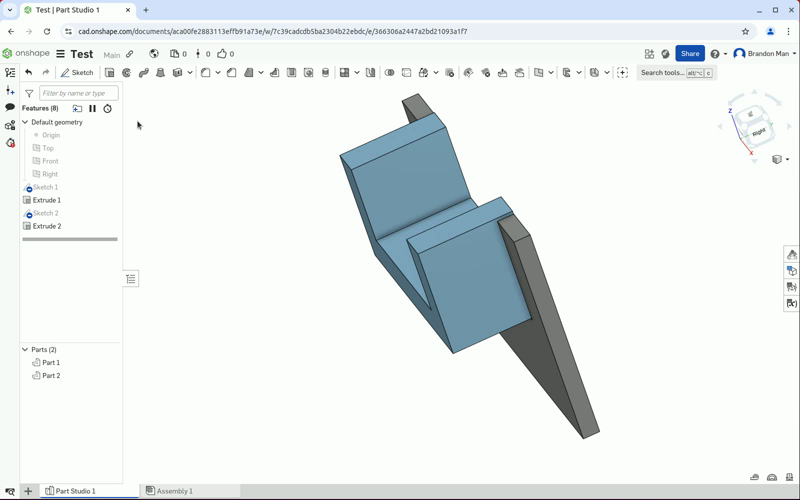
key(down, 2)
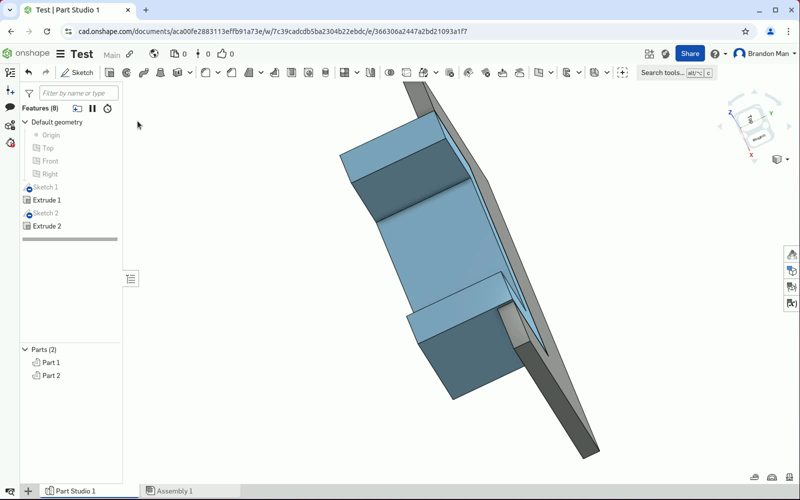
key(up, 2)
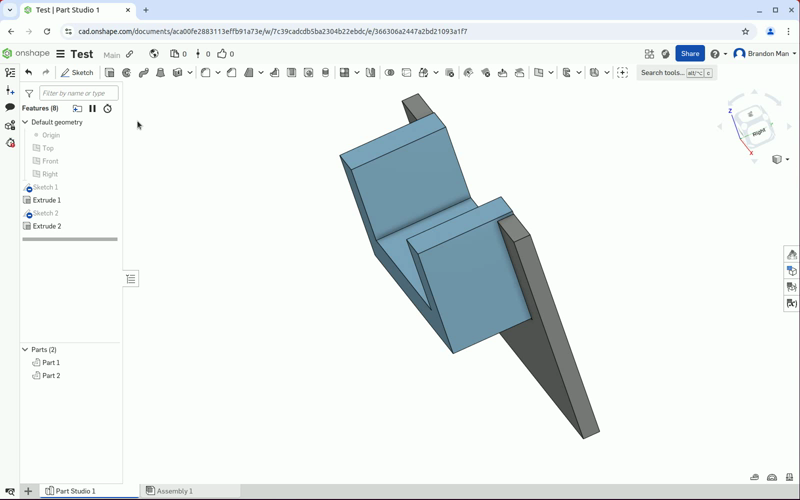
key(right, 2)
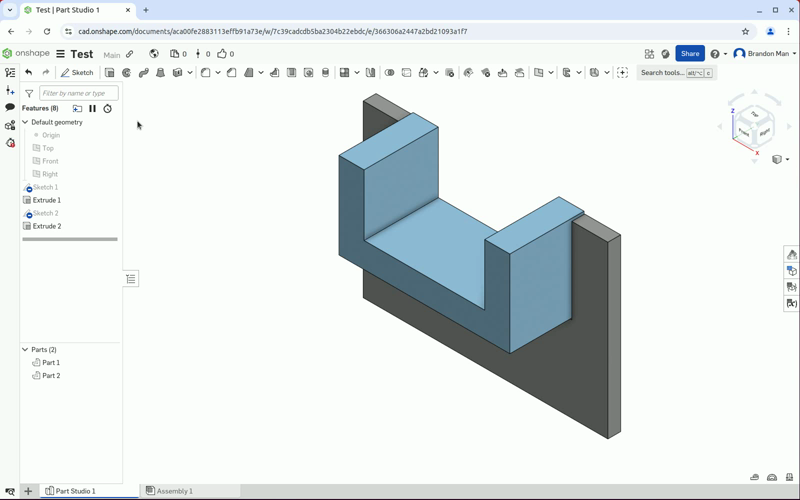
mouse_move(73, 189)
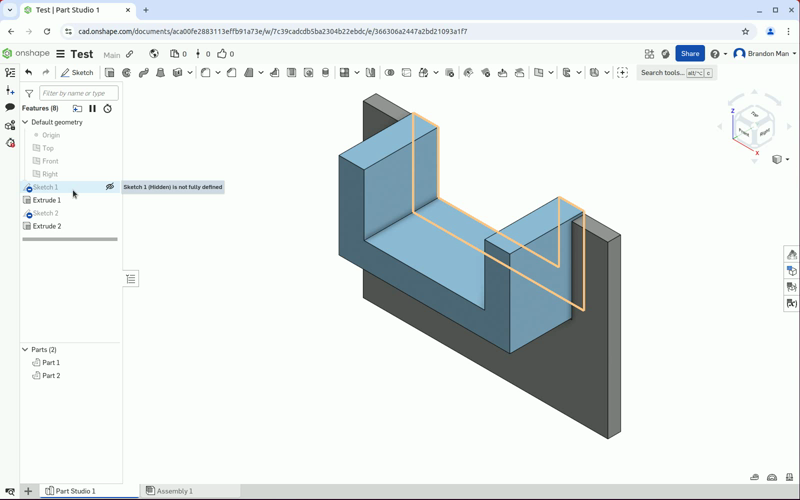
click(73, 189)